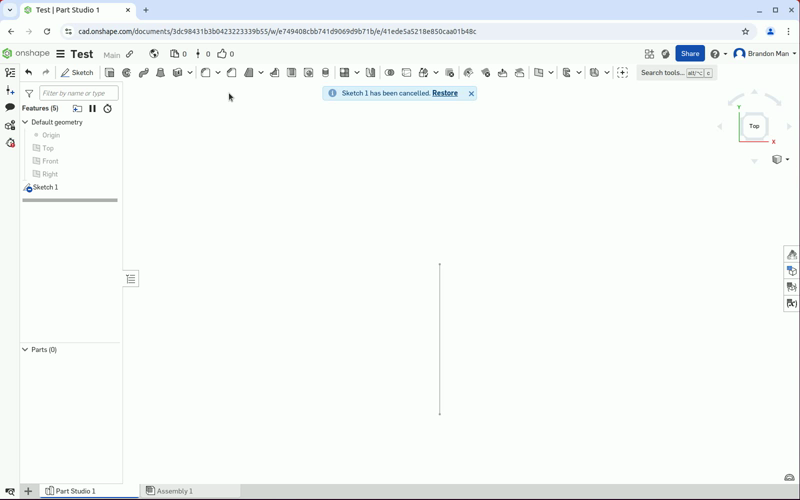
key(shift+h)
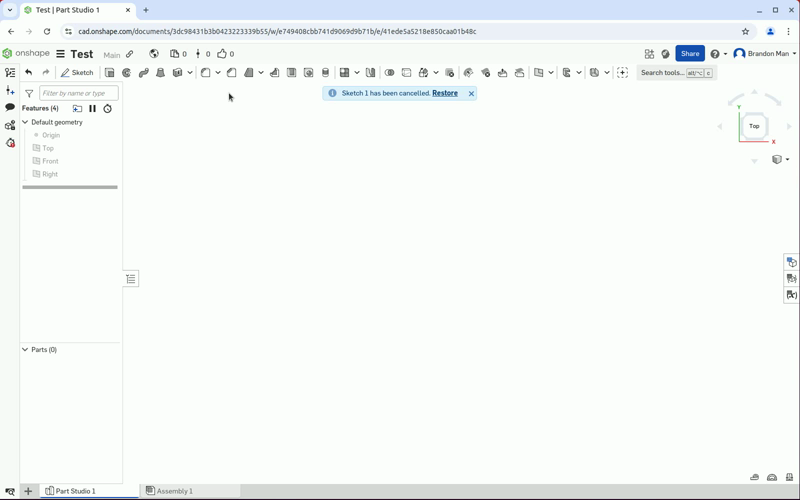
mouse_move(73, 352)
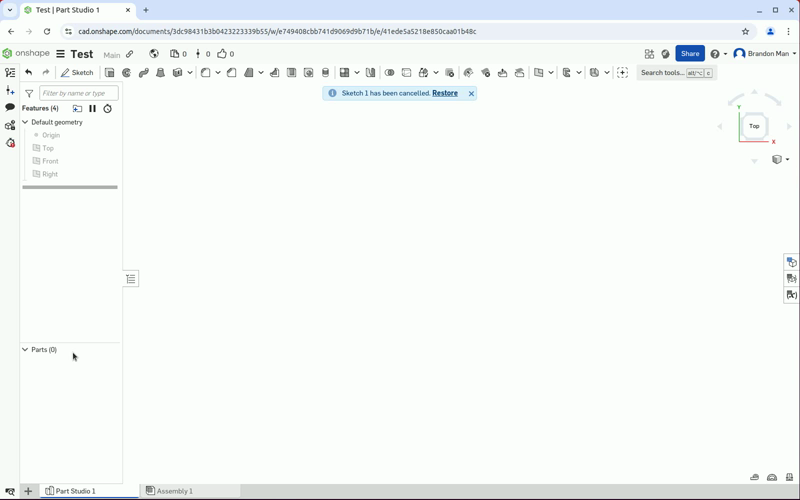
key(y)
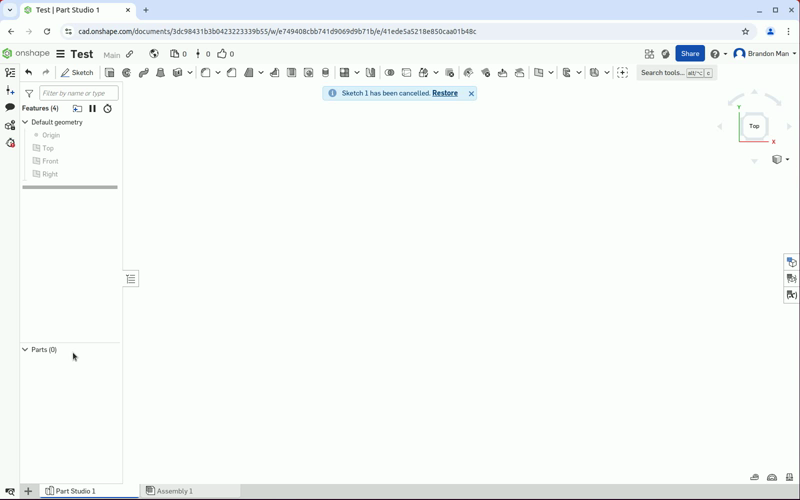
key(shift+p)
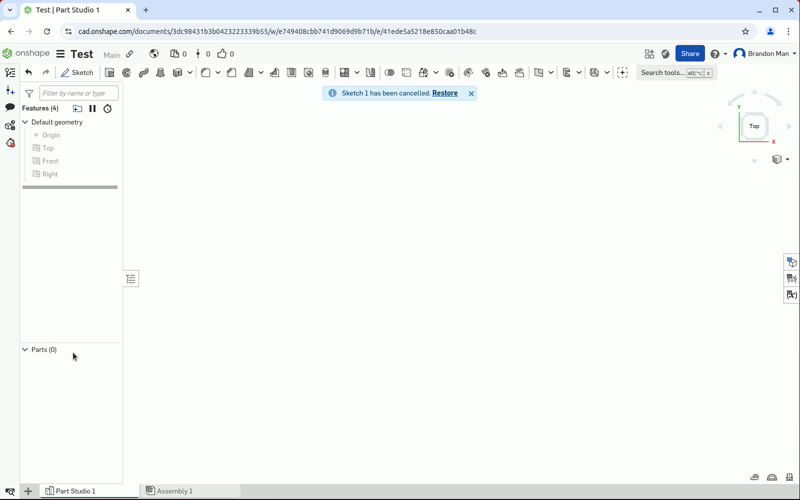
key(space)
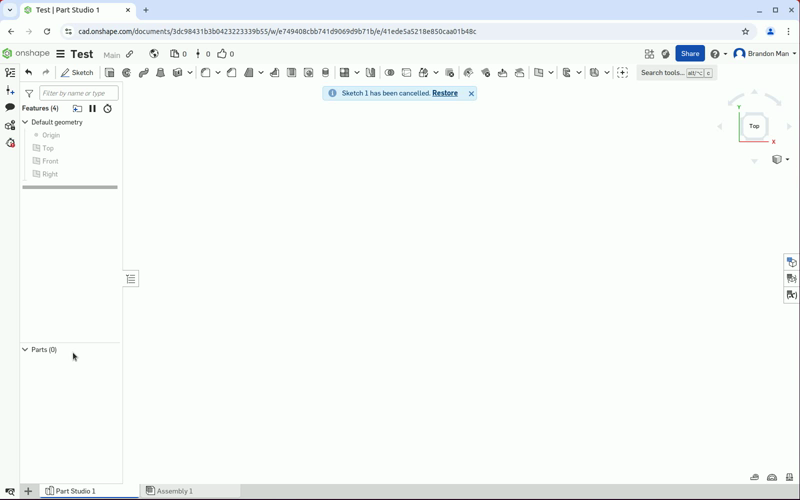
key_down(shift)
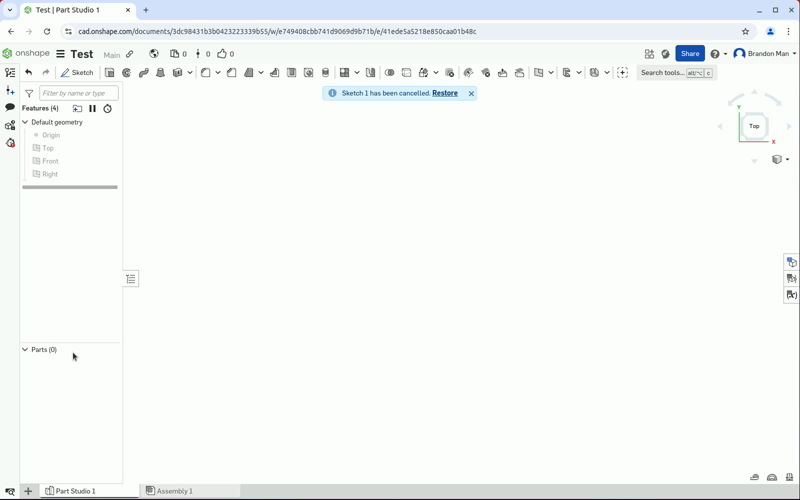
key(up)
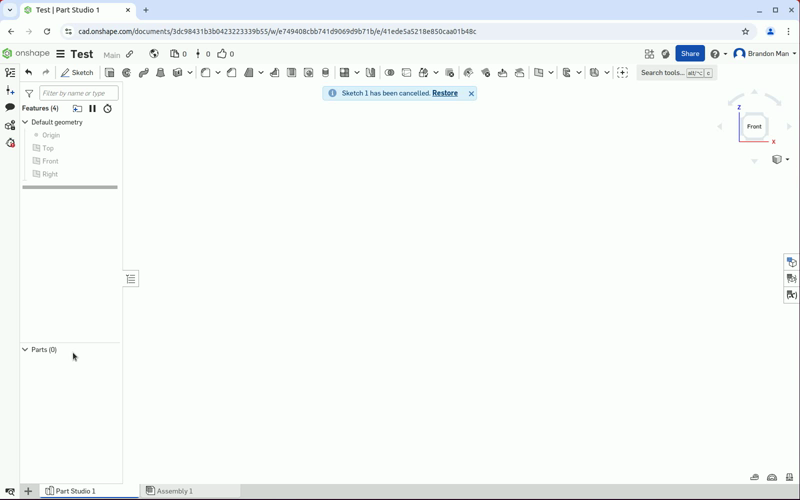
key_up(shift)
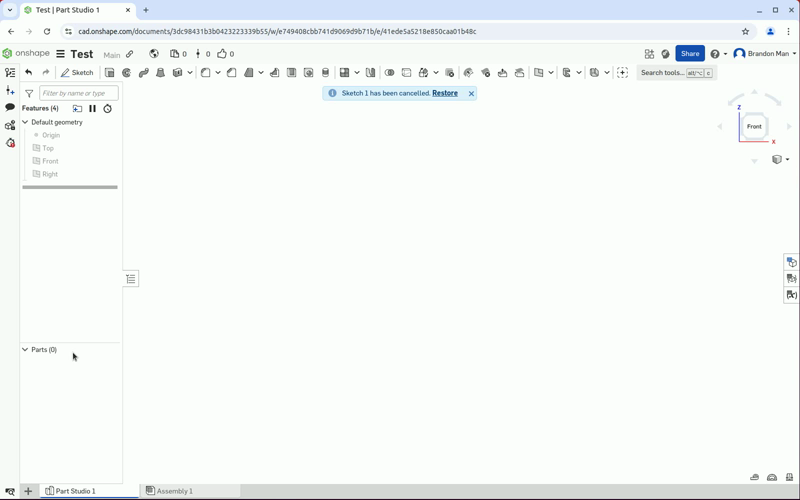
mouse_move(73, 352)
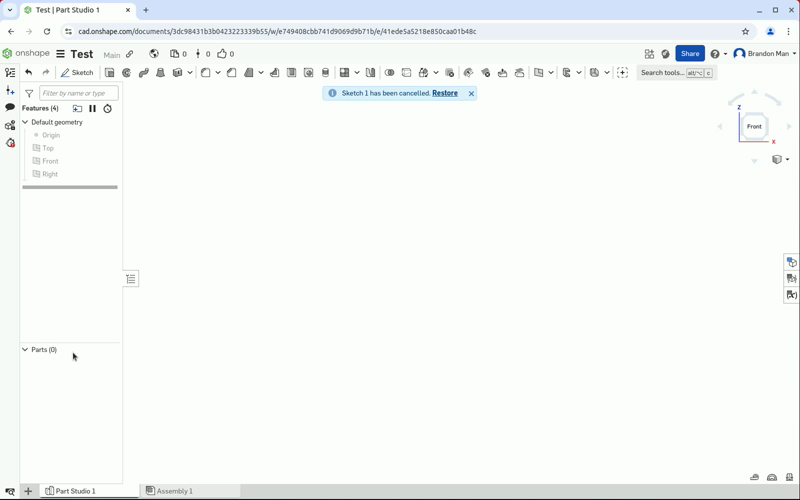
key(shift+y)
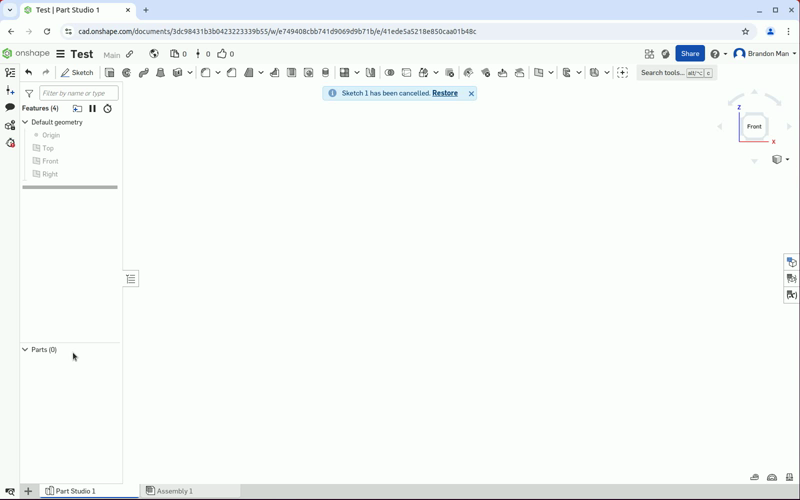
key(shift+s)
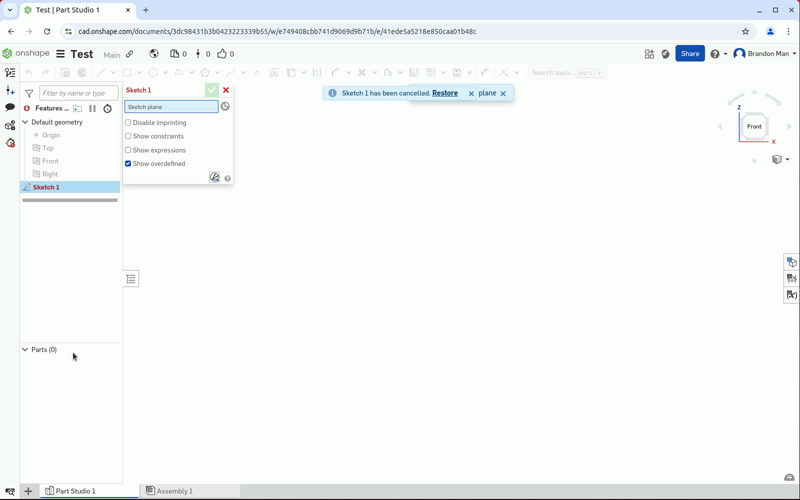
mouse_move(73, 163)
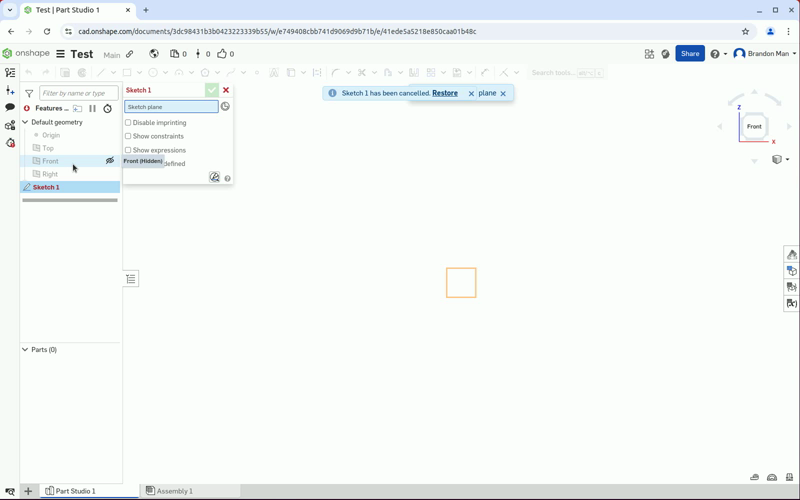
click(73, 163)
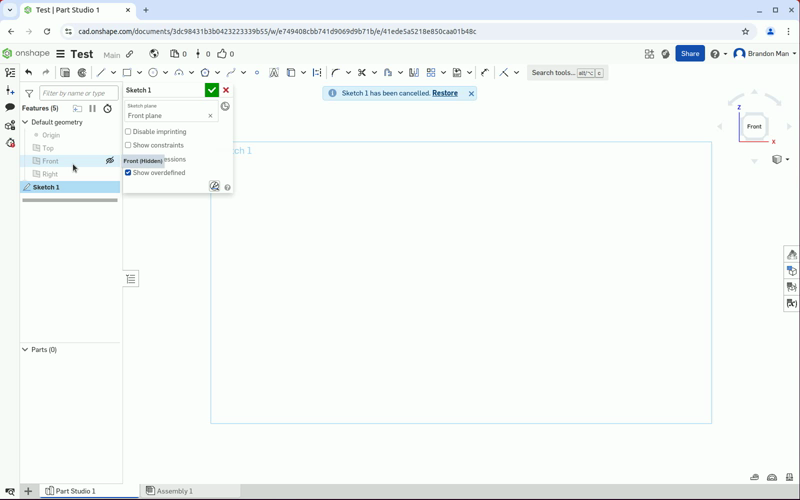
mouse_move(73, 352)
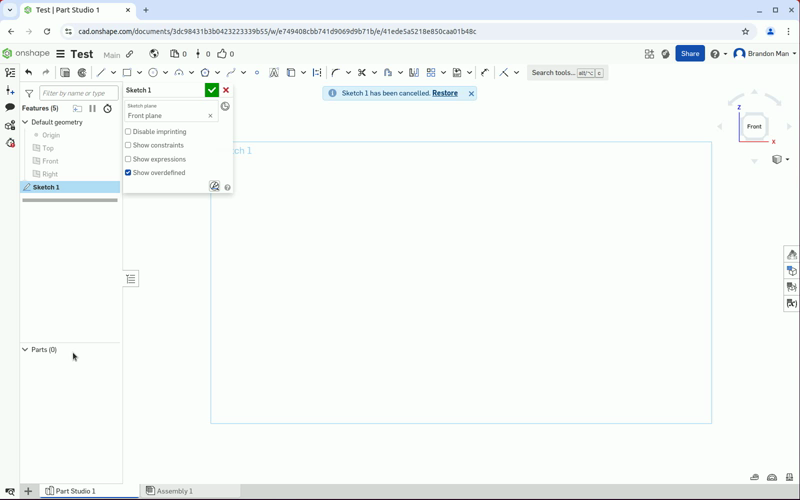
key(y)
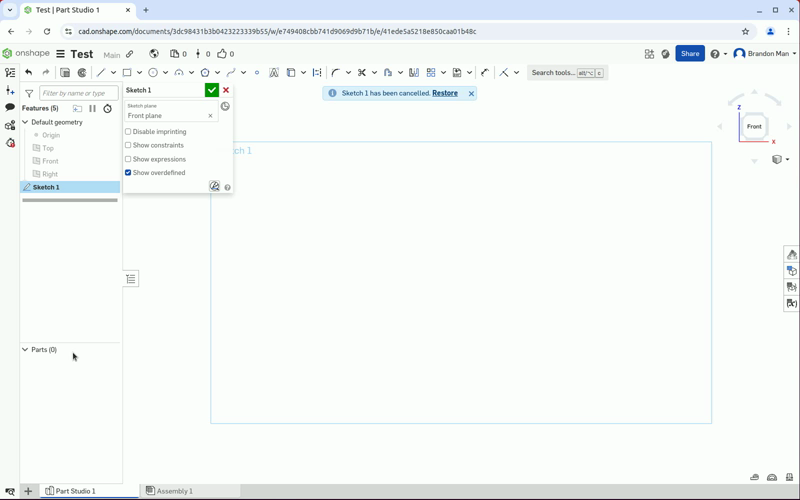
key(l)
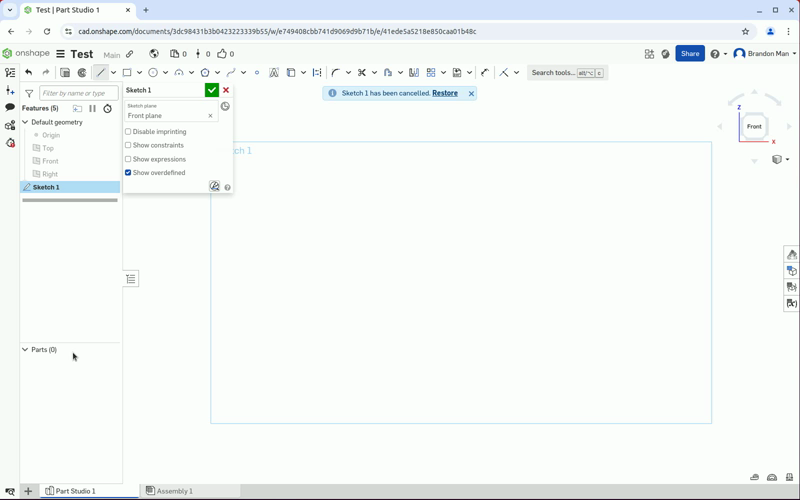
key_down(shift)
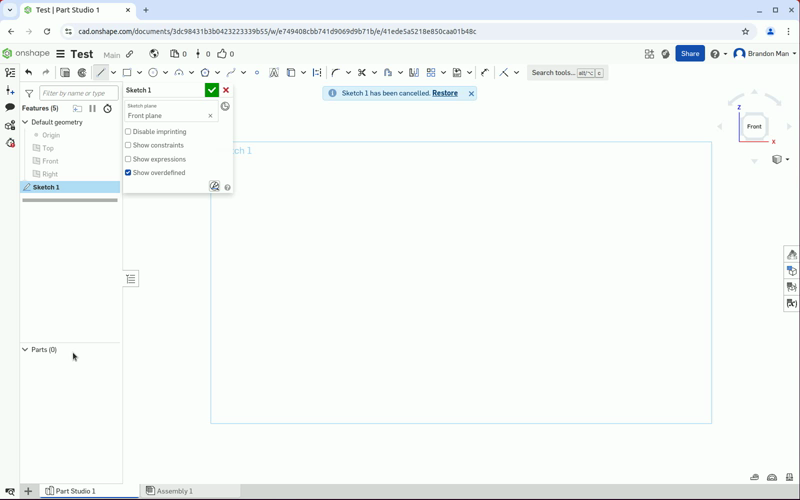
mouse_move(377, 343)
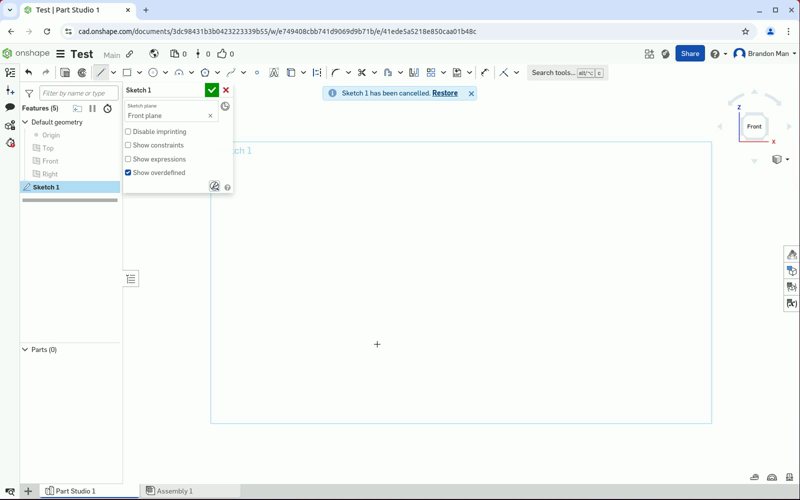
click(377, 343)
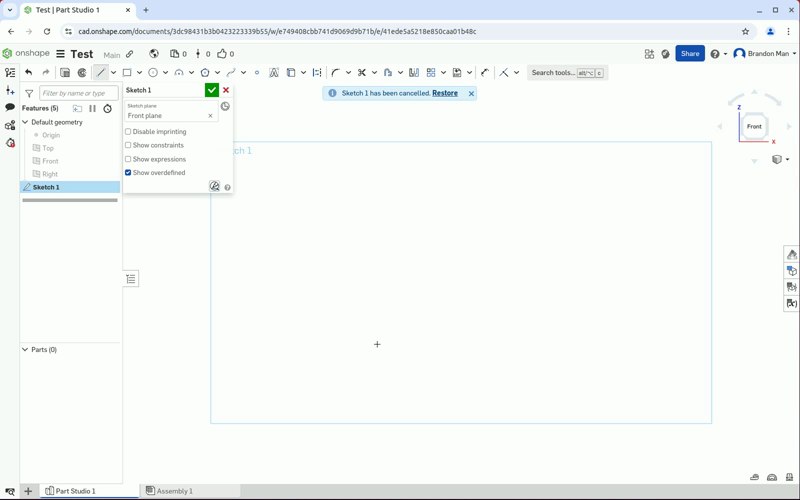
key_up(shift)
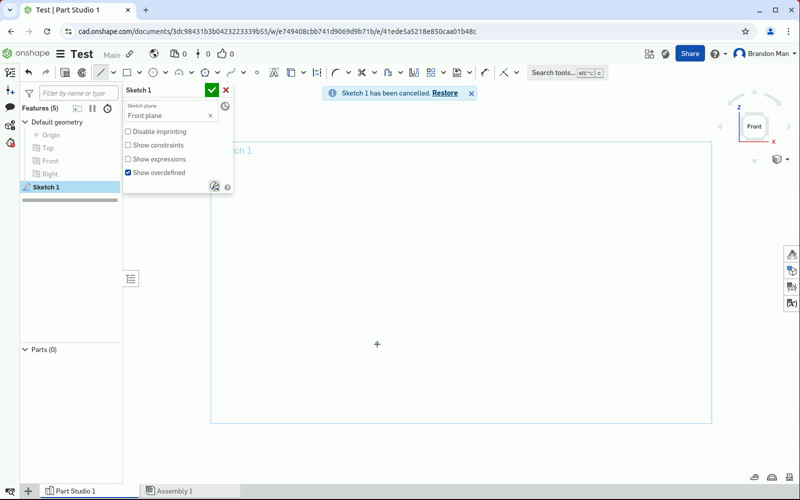
key_down(shift)
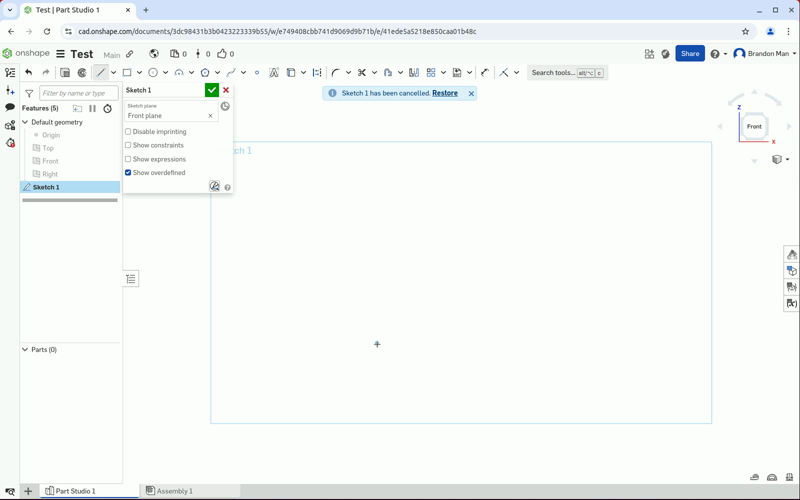
mouse_move(572, 343)
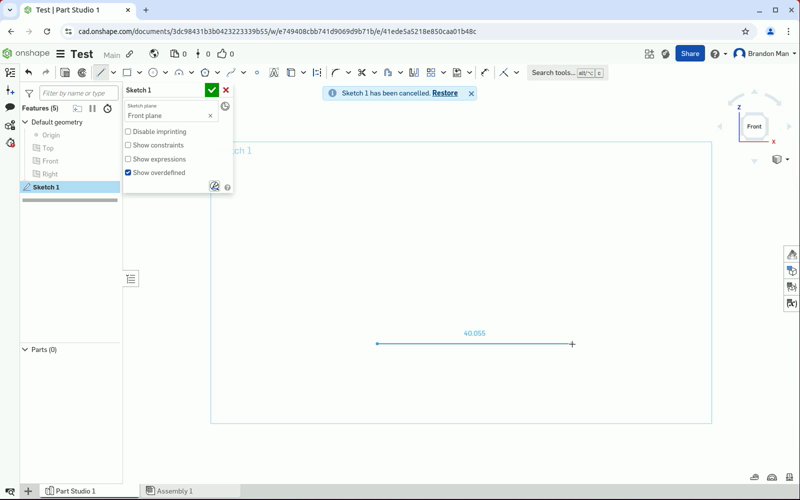
click(572, 343)
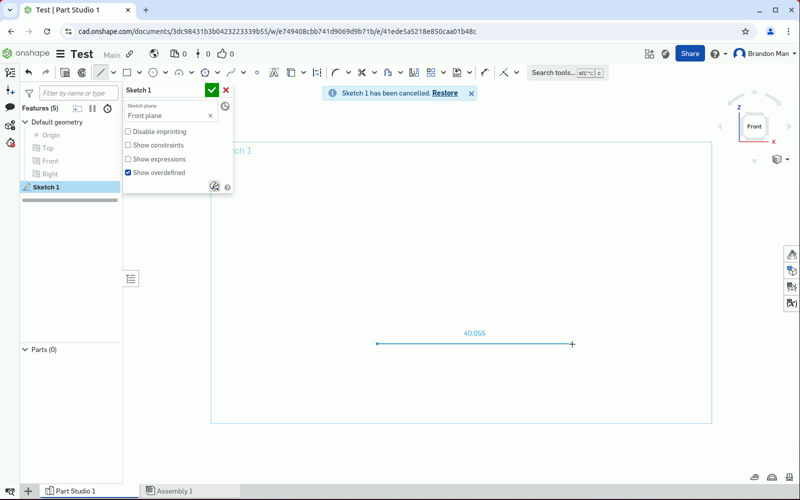
key_up(shift)
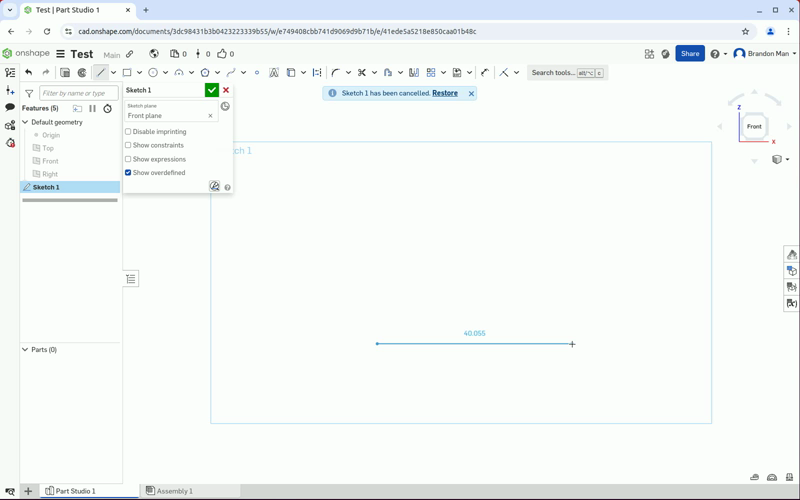
key_down(shift)
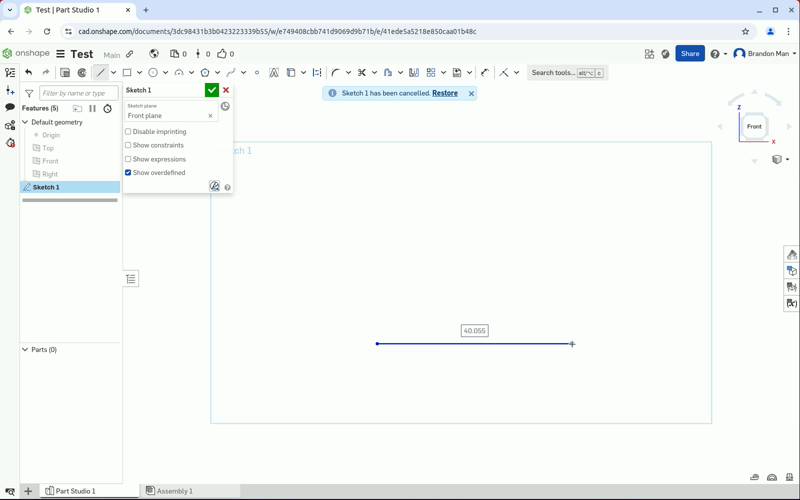
mouse_move(572, 210)
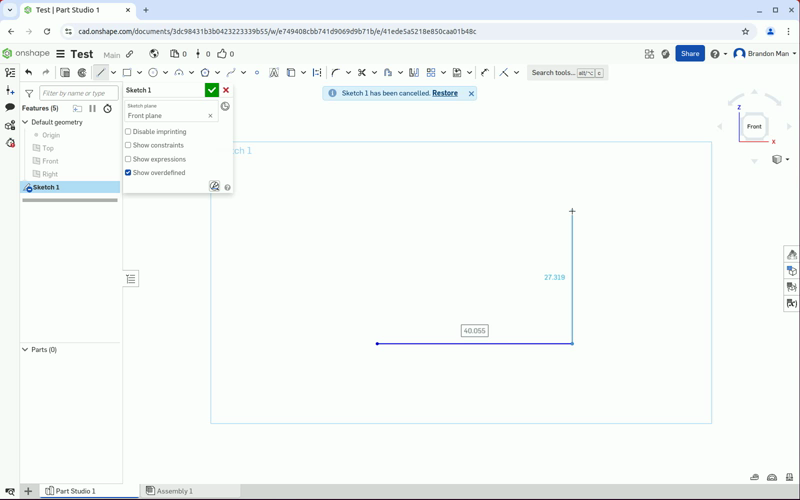
click(572, 210)
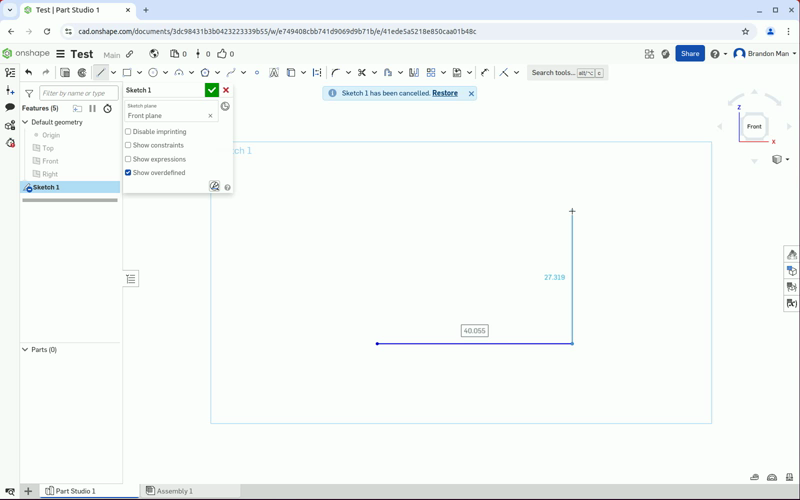
key_up(shift)
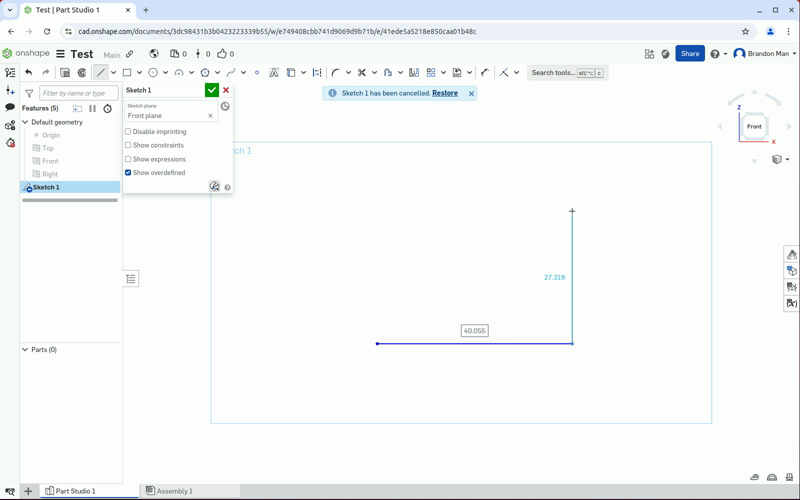
key_down(shift)
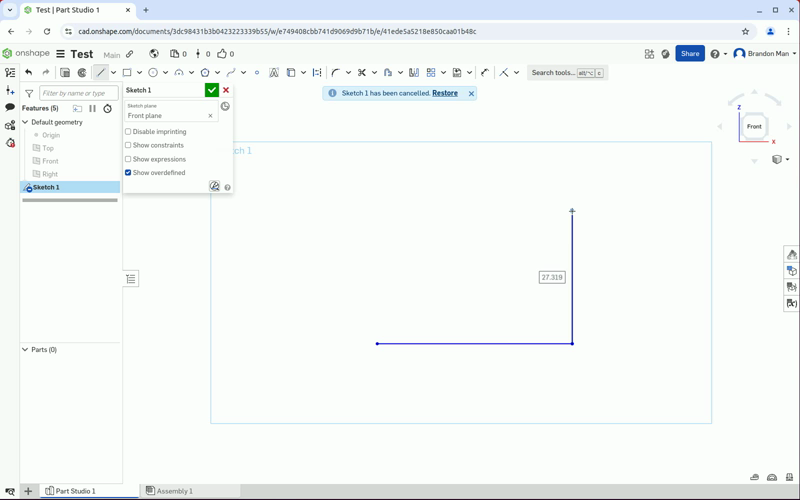
mouse_move(377, 210)
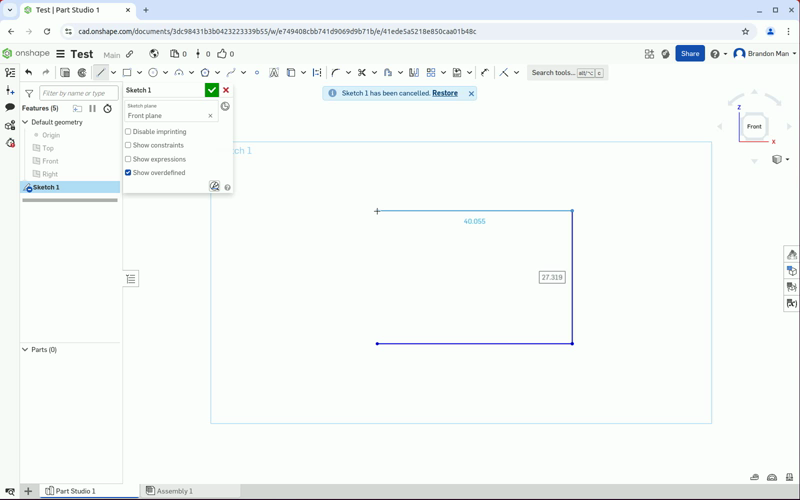
click(377, 210)
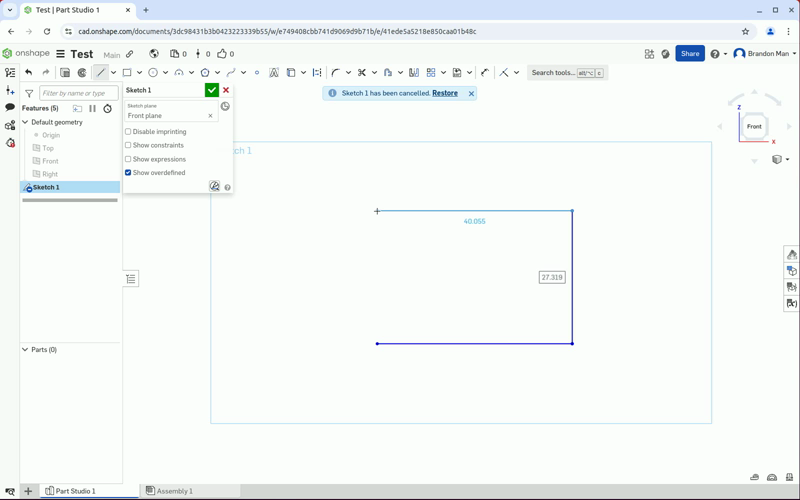
key_up(shift)
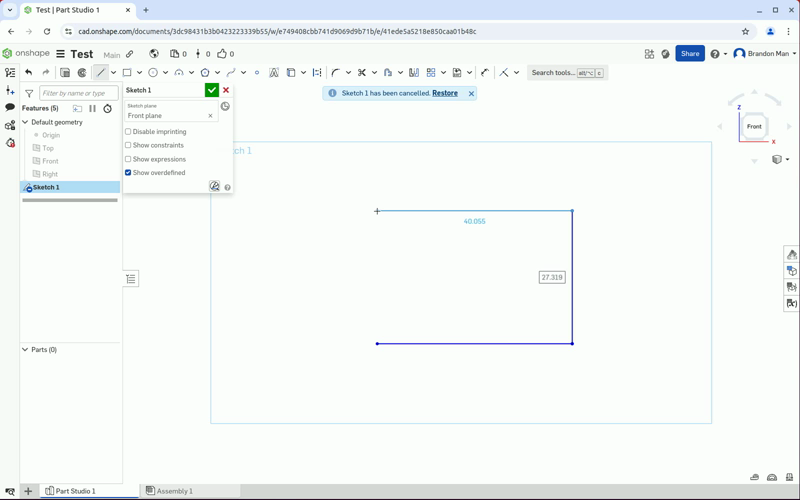
key_down(shift)
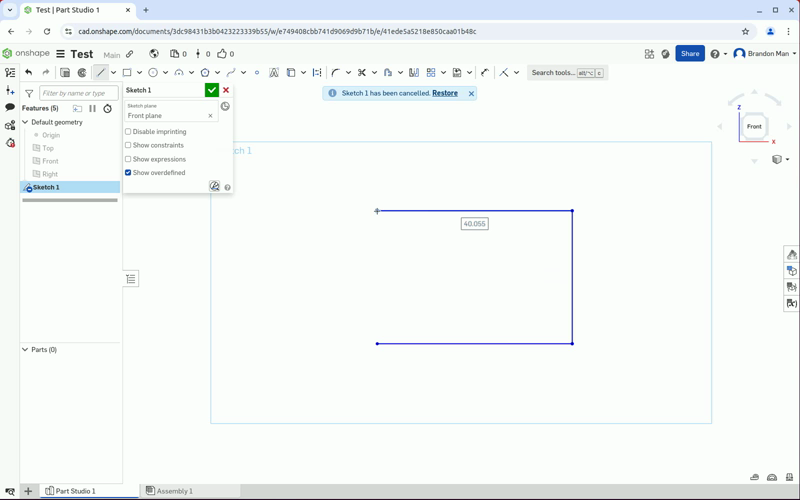
mouse_move(377, 343)
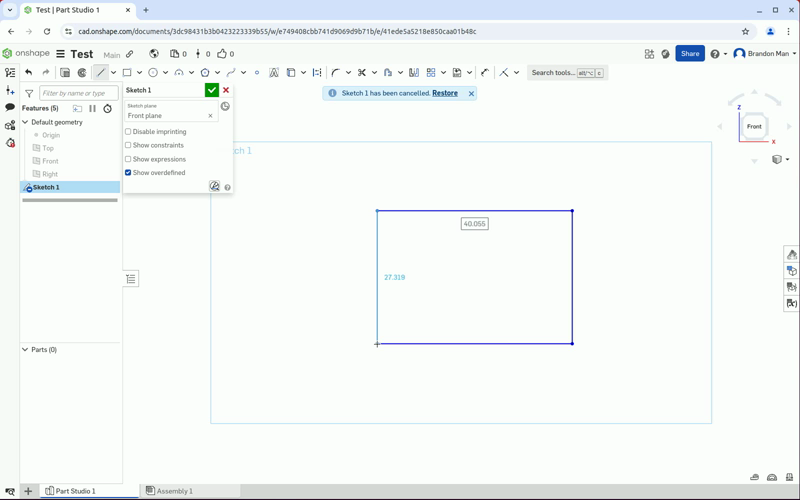
key_up(shift)
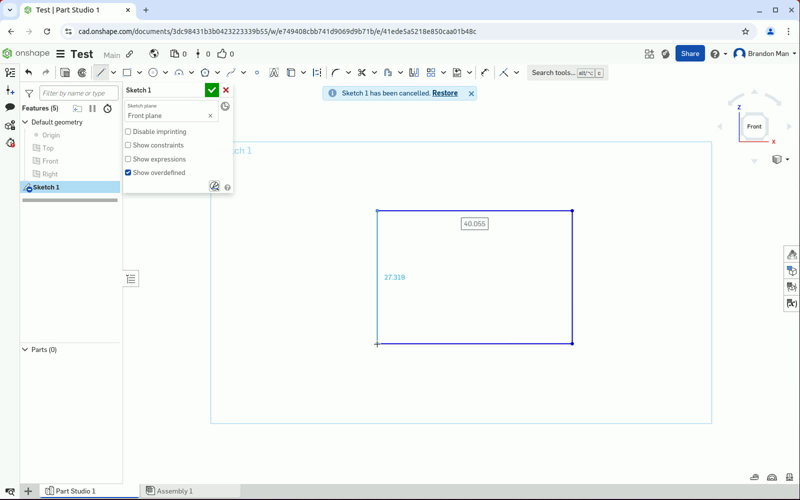
click(377, 343)
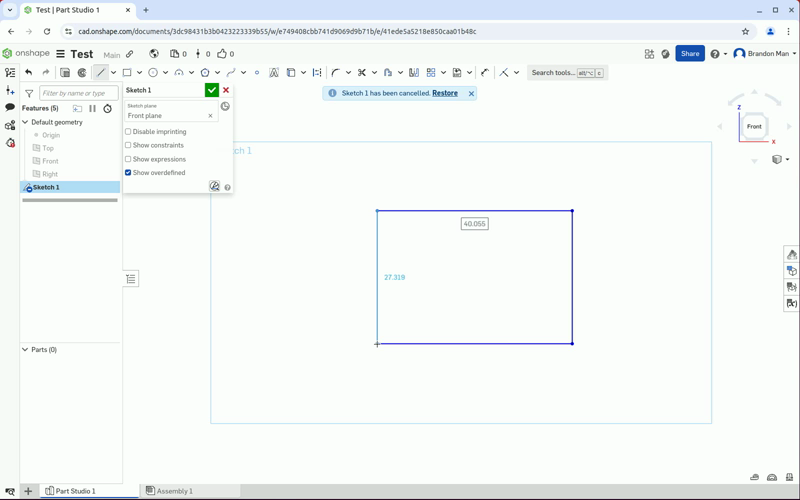
key(esc)
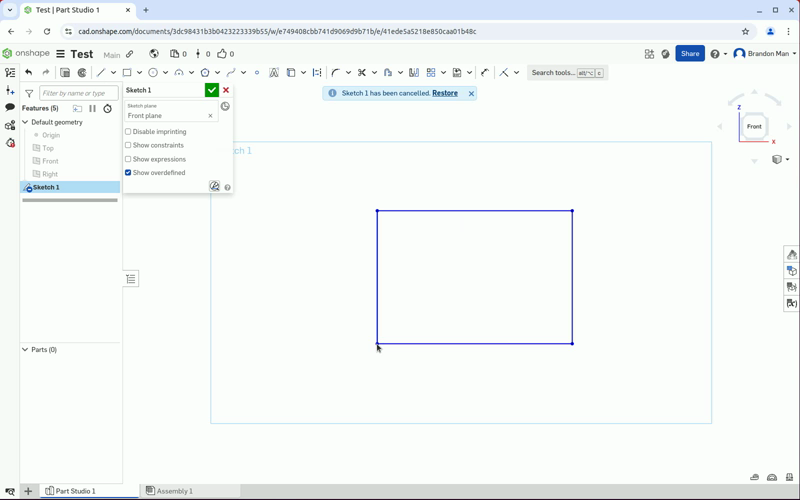
mouse_move(539, 318)
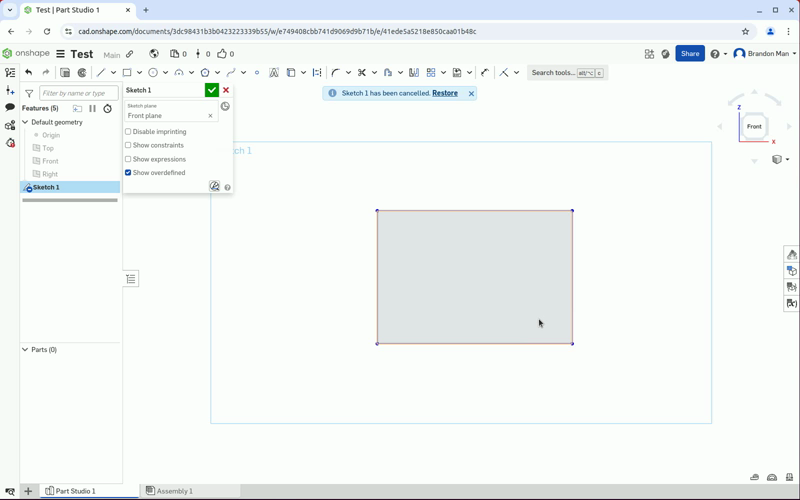
click(539, 318)
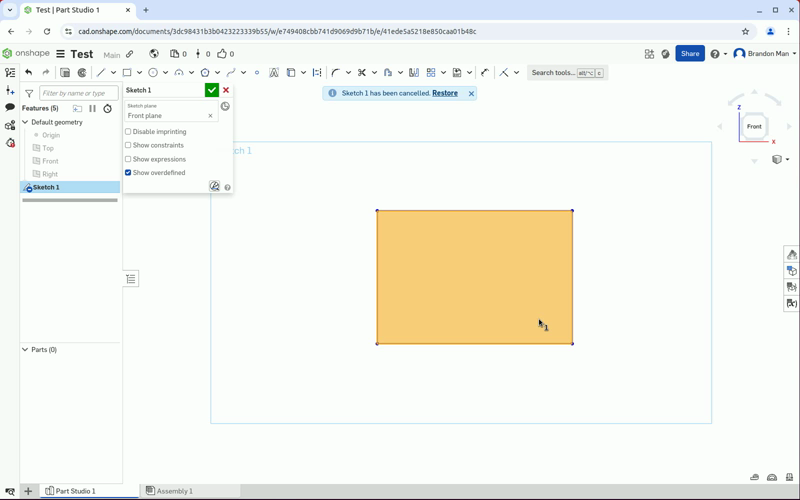
mouse_move(73, 352)
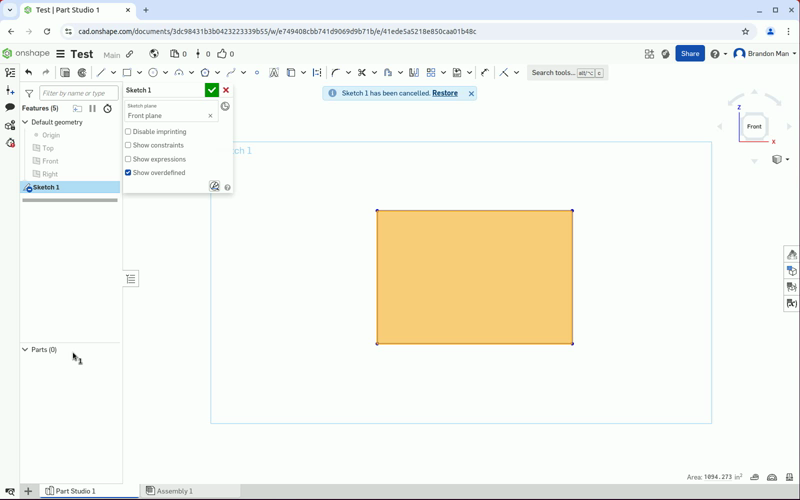
key(shift+y)
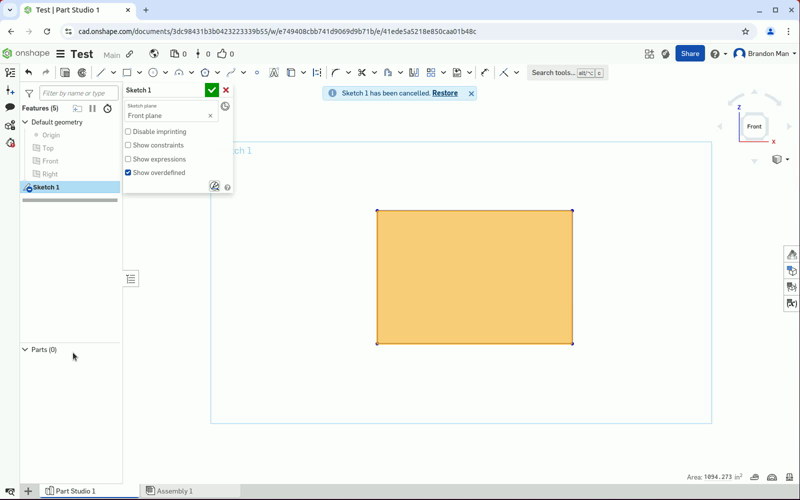
key(shift+e)
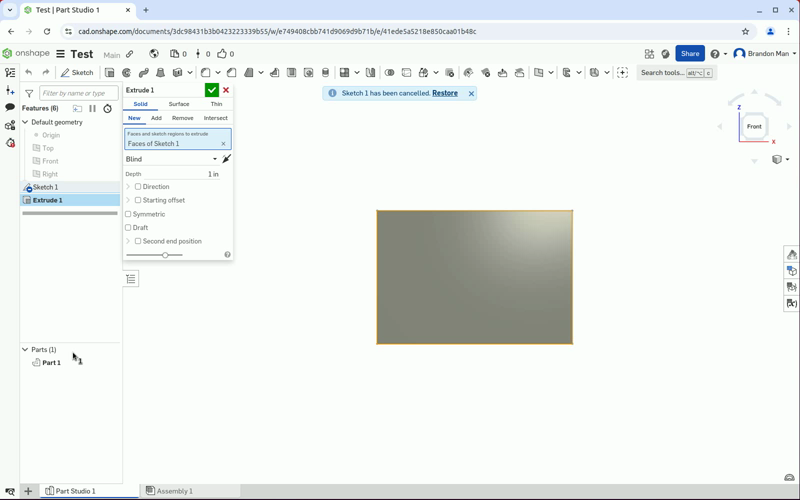
mouse_move(143, 106)
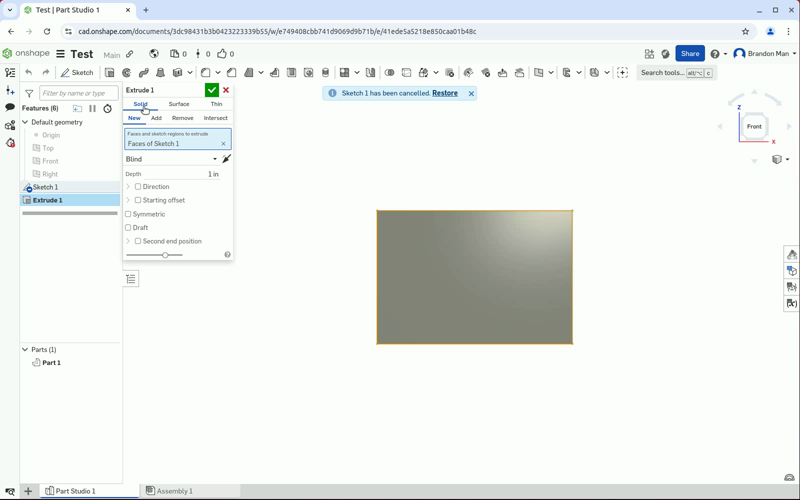
click(143, 106)
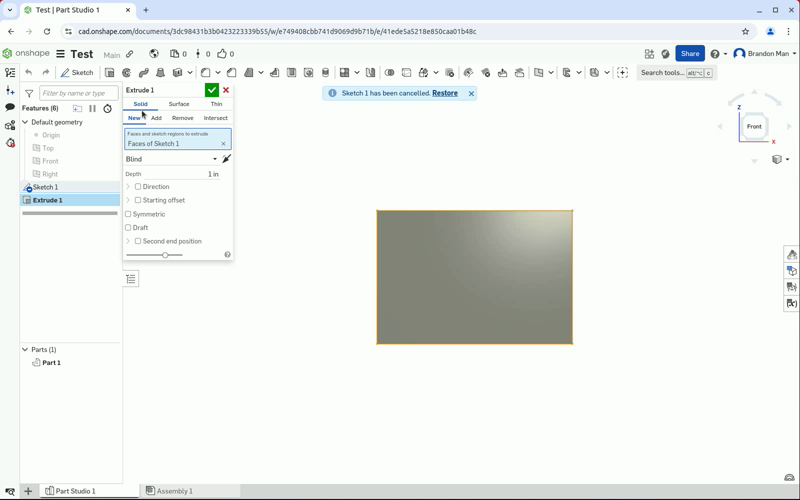
mouse_move(137, 120)
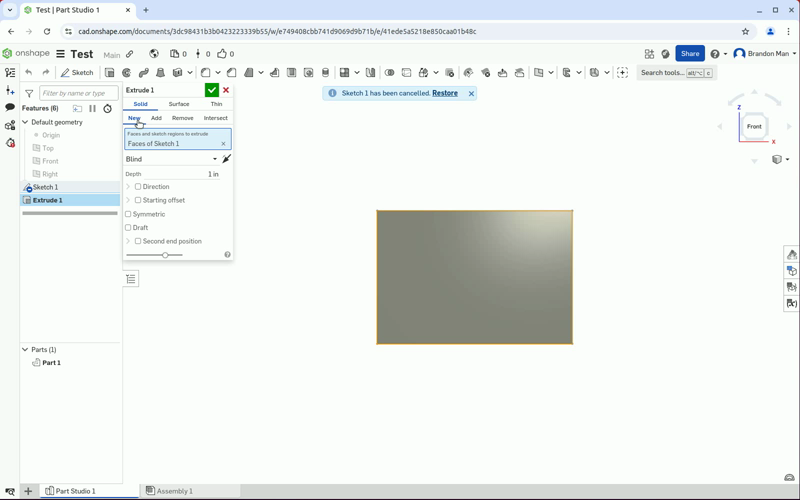
click(137, 120)
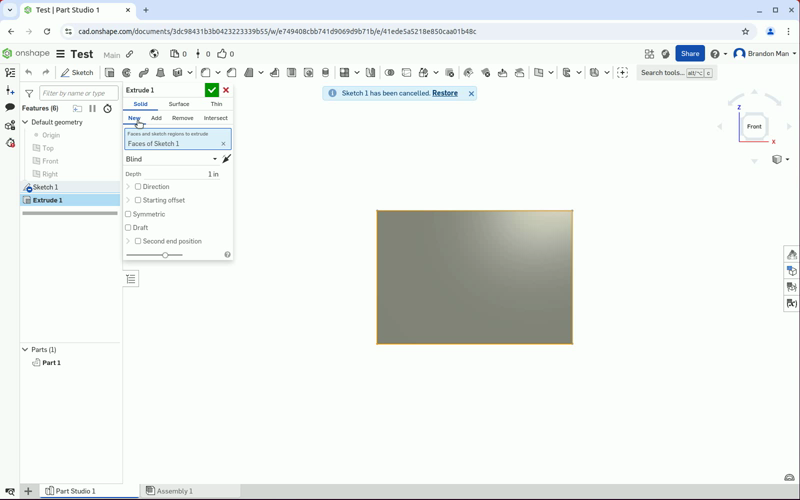
key(tab, 4)
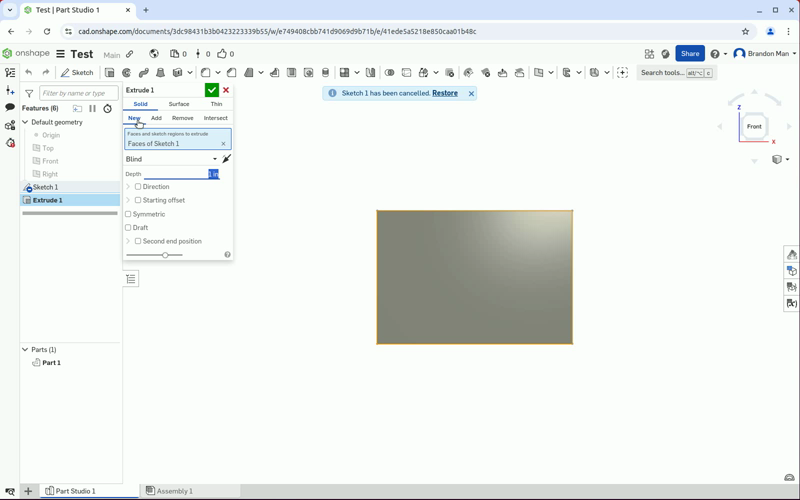
text(10.832)
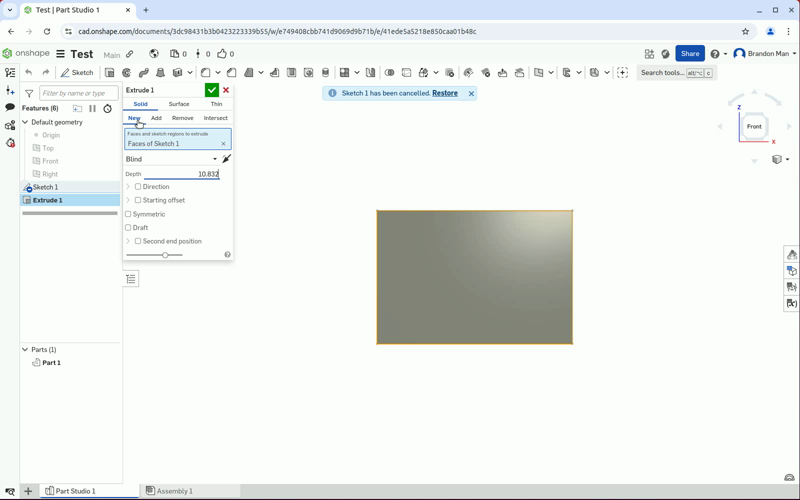
key(enter)
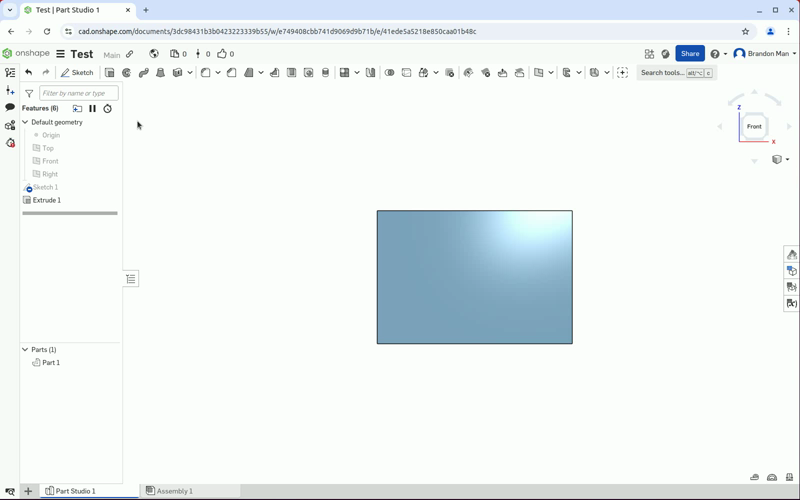
key(shift+h)
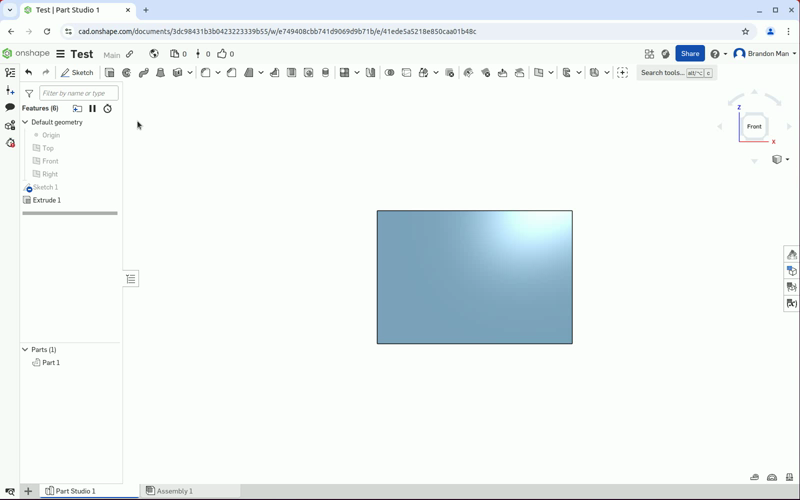
key(shift+h)
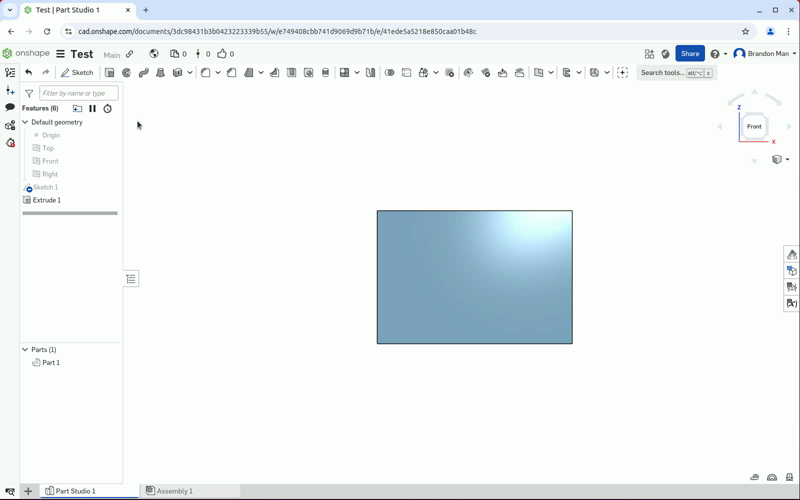
mouse_move(73, 189)
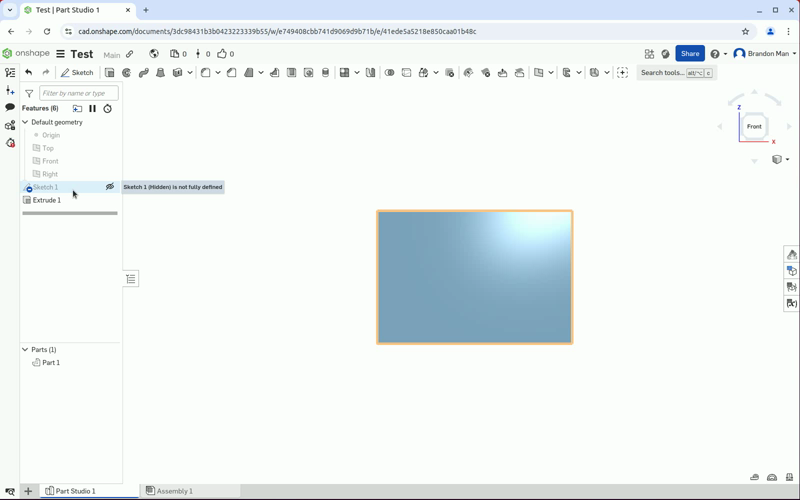
click(73, 189)
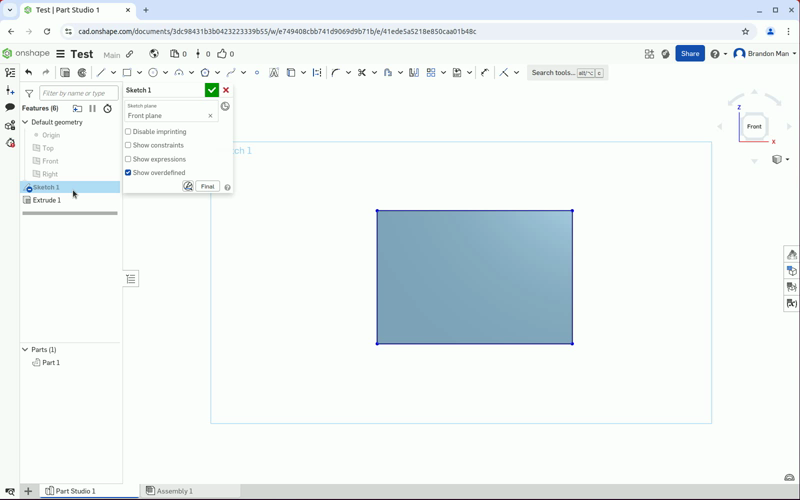
mouse_move(229, 92)
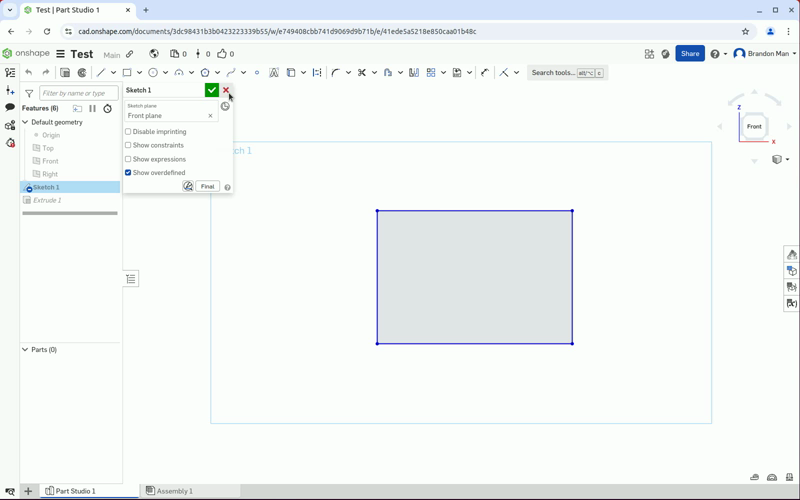
click(229, 92)
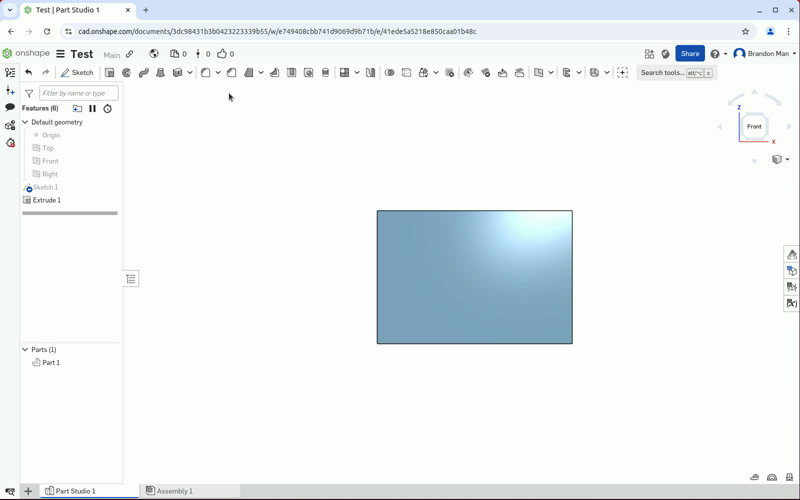
mouse_move(541, 75)
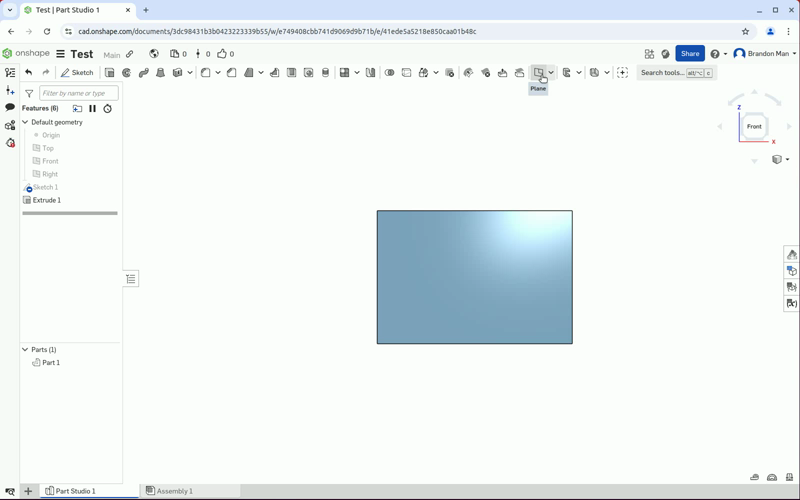
click(541, 75)
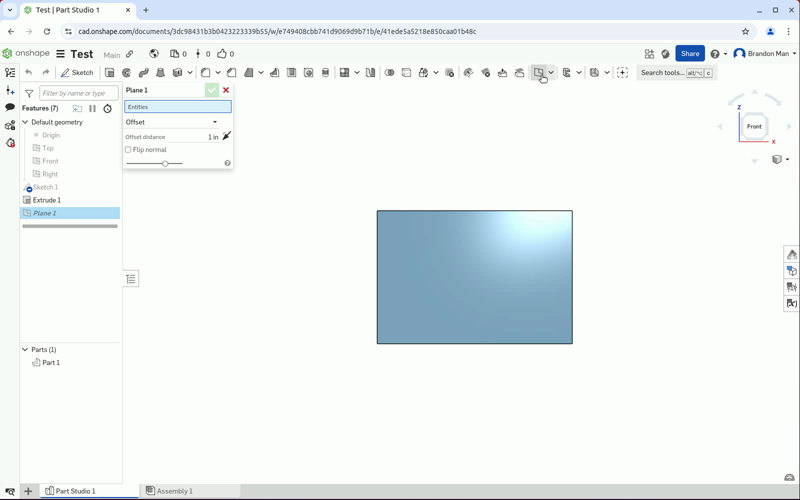
mouse_move(73, 163)
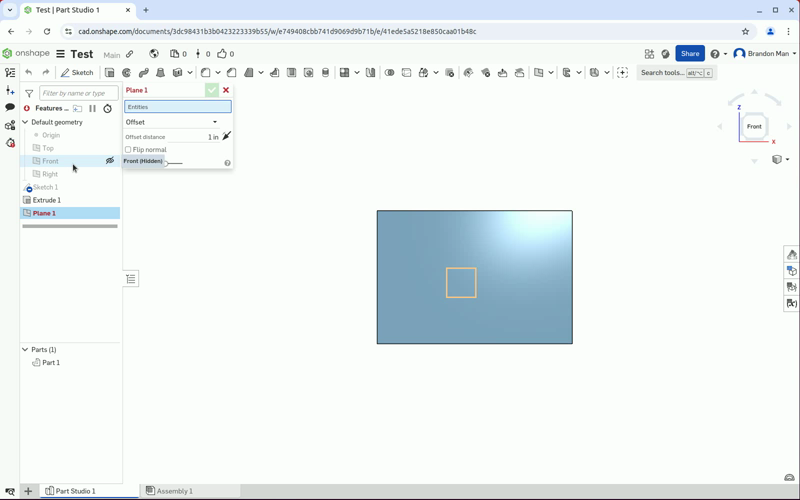
click(73, 163)
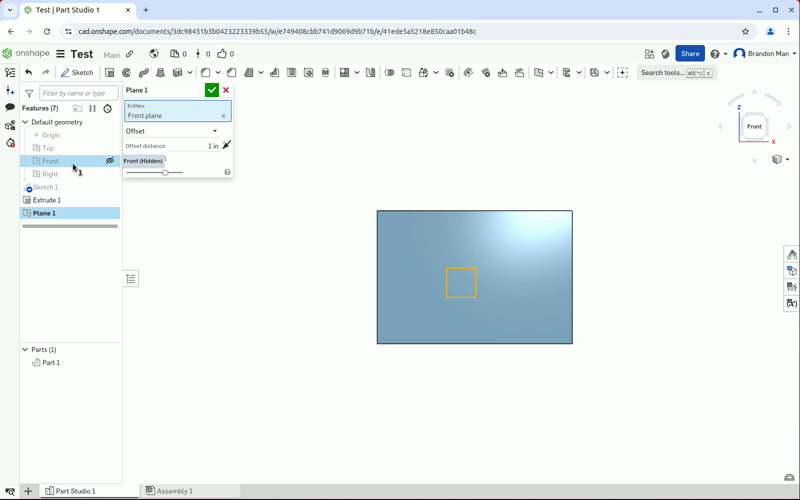
key(tab, 2)
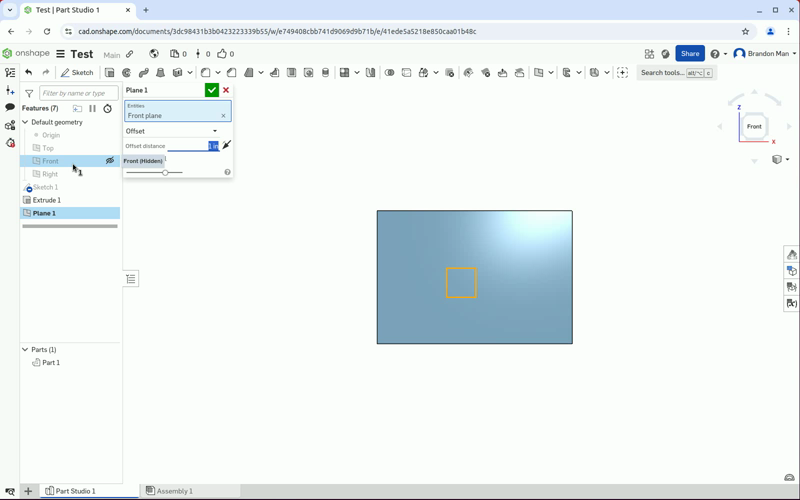
text(10.845)
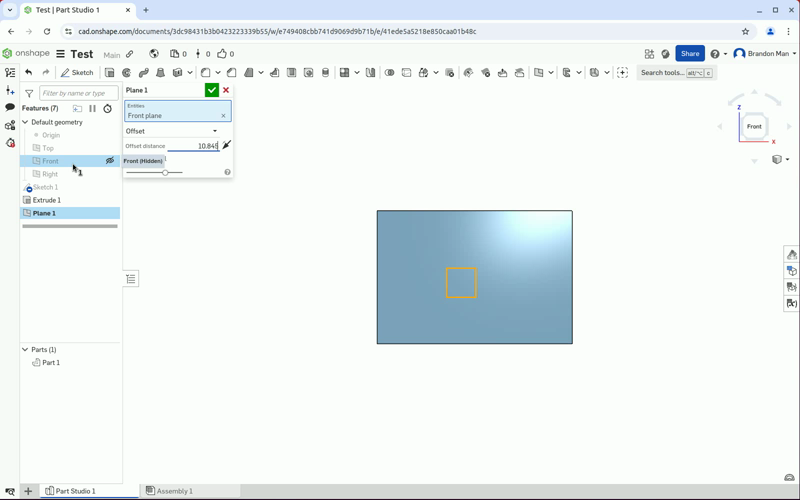
key(enter, 2)
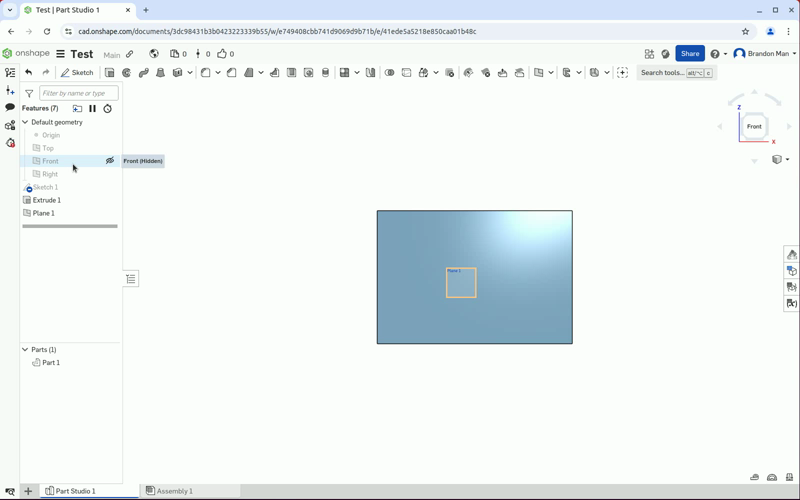
key(shift+s)
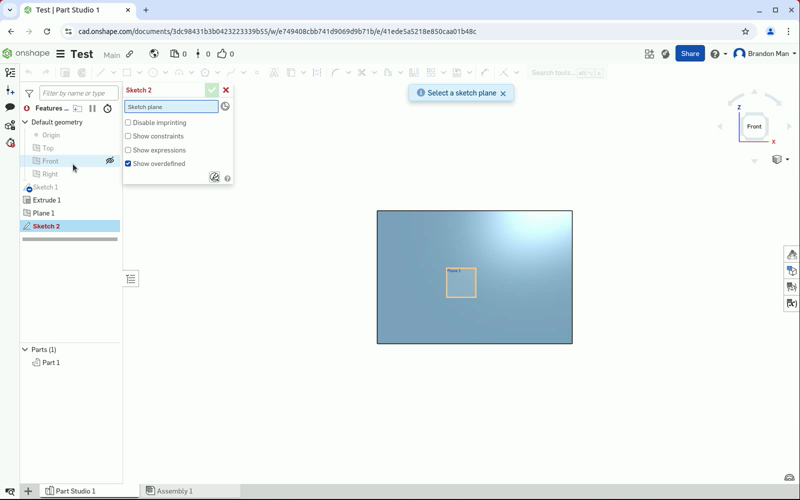
mouse_move(73, 215)
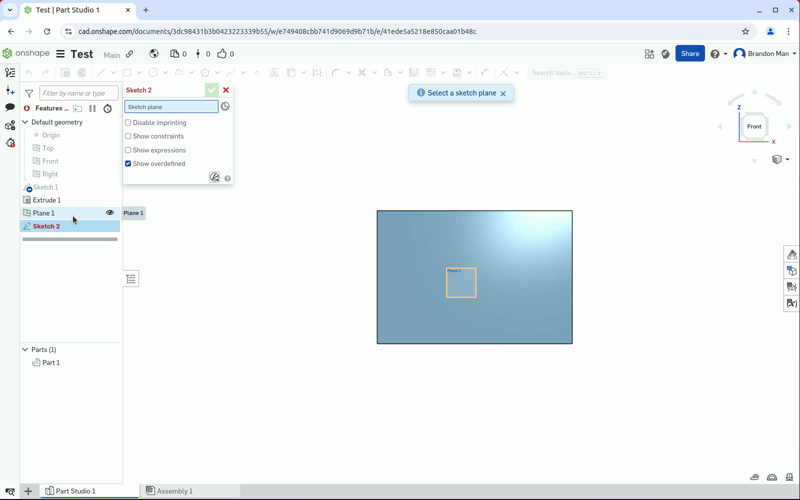
click(73, 215)
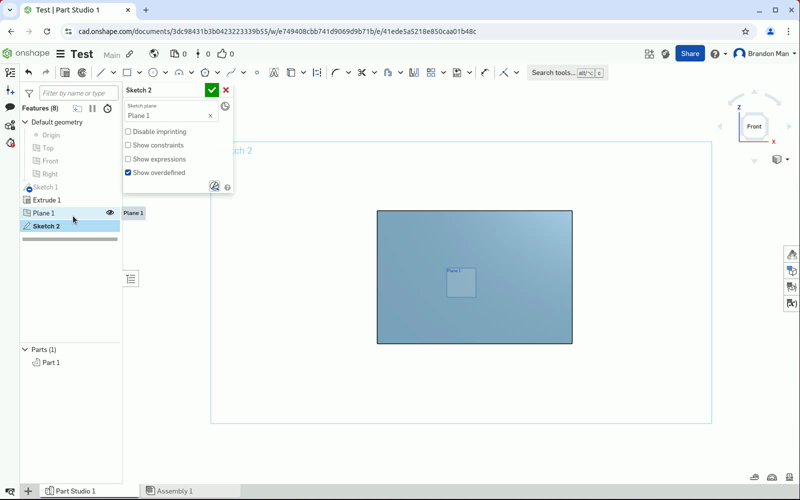
mouse_move(73, 352)
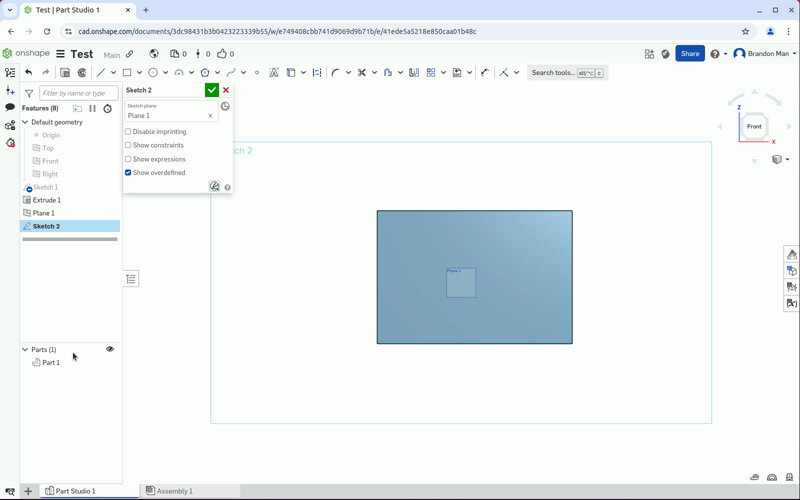
key(y)
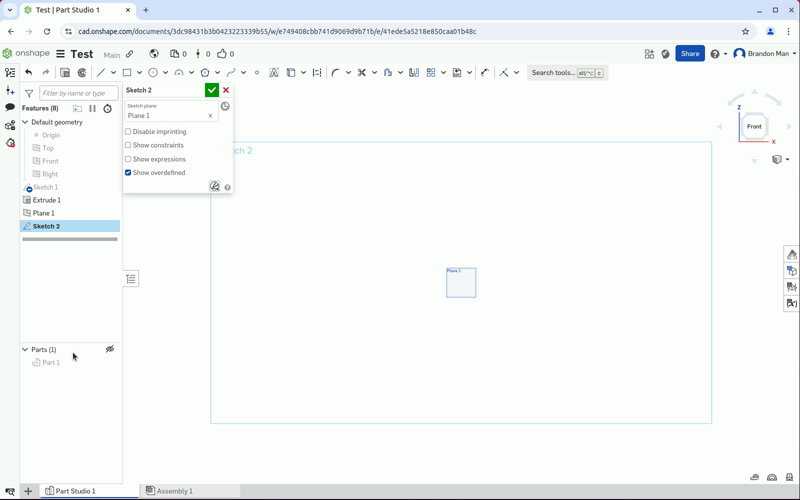
key(c)
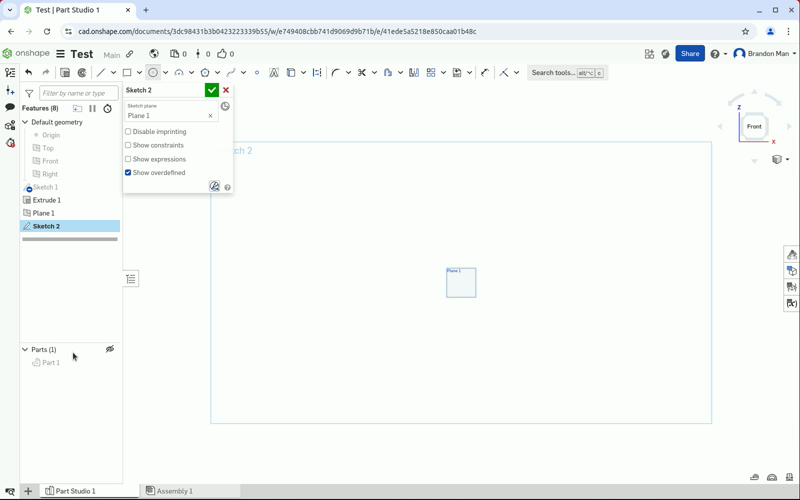
key_down(shift)
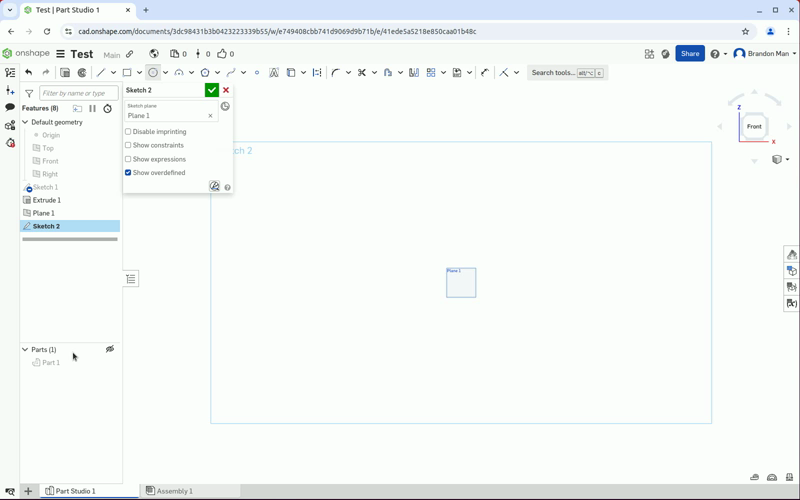
mouse_move(460, 282)
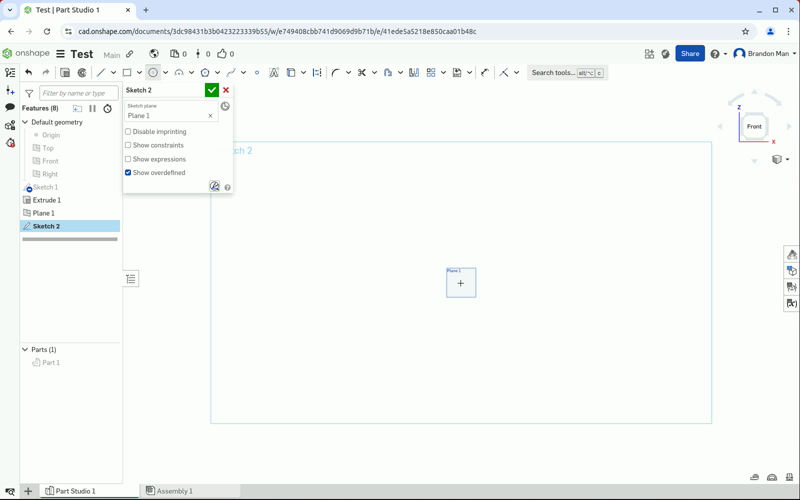
click(460, 282)
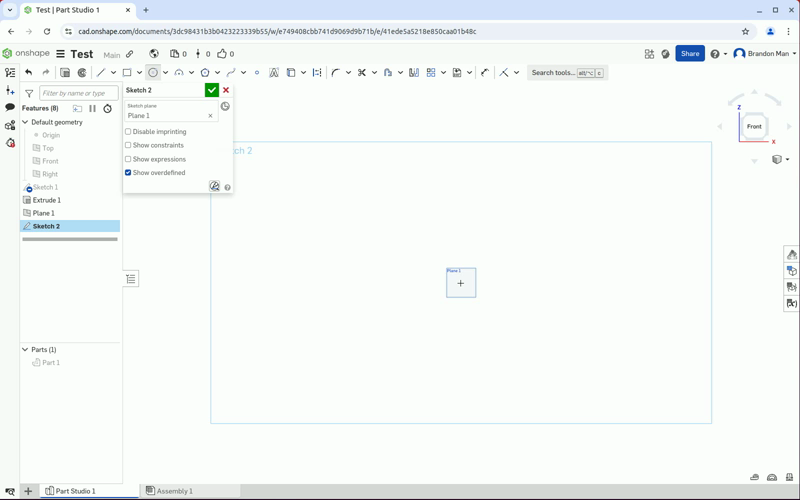
key_up(shift)
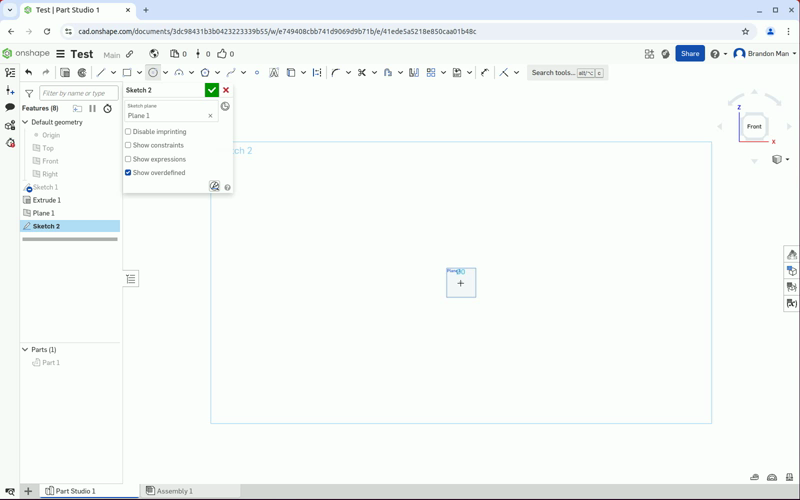
mouse_move(504, 282)
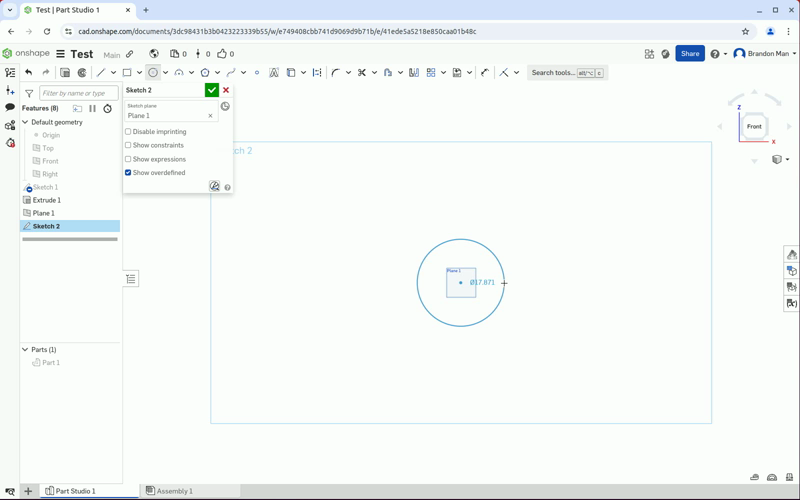
click(504, 282)
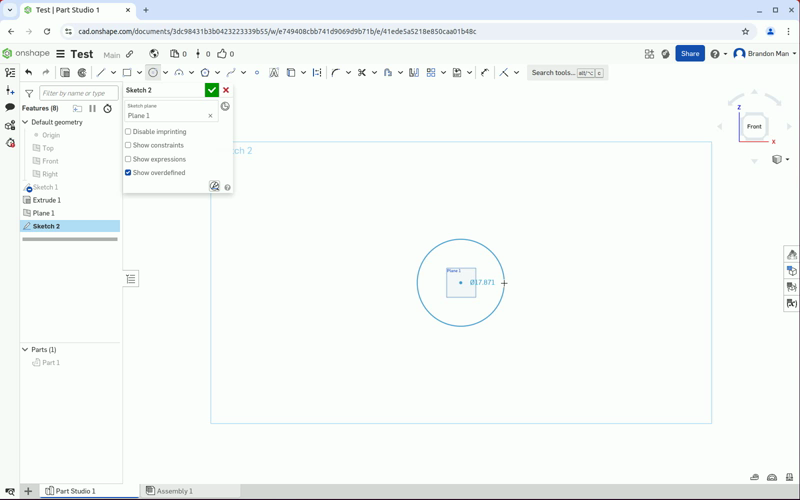
key(esc)
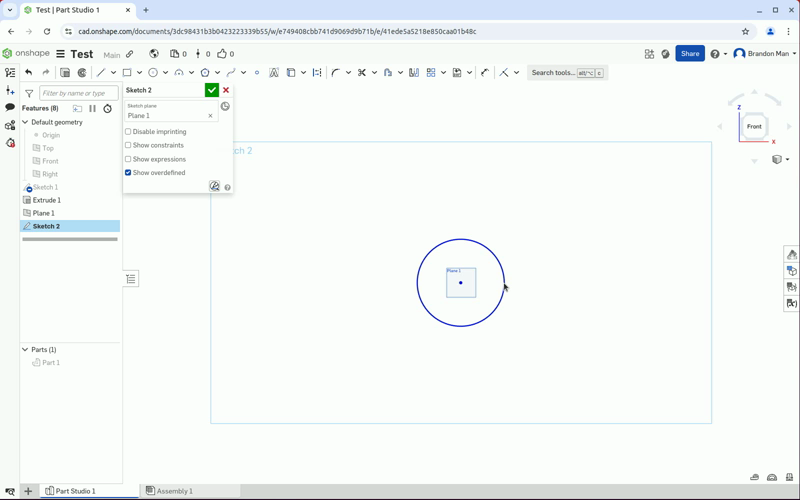
mouse_move(477, 254)
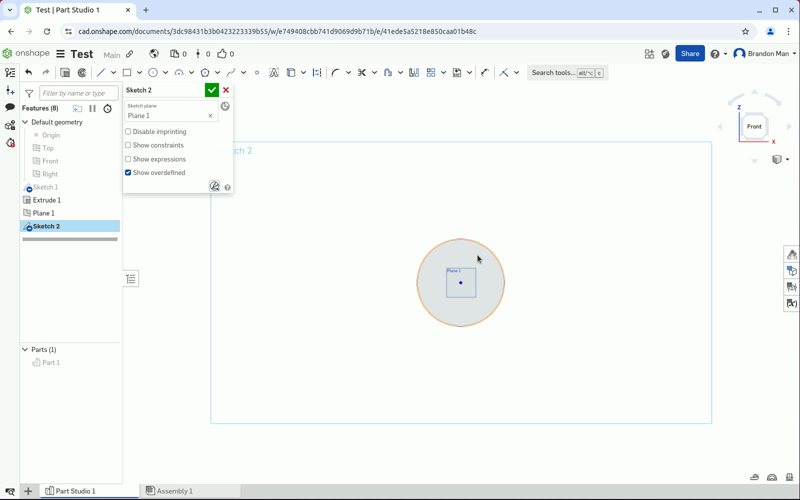
click(477, 254)
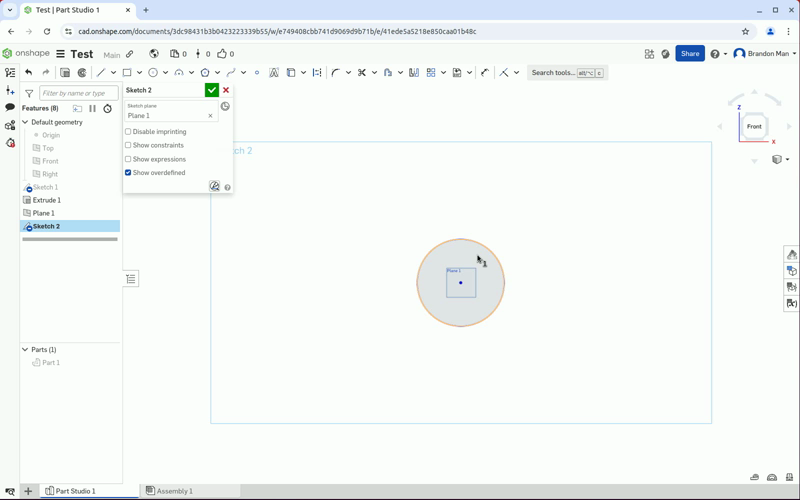
mouse_move(73, 352)
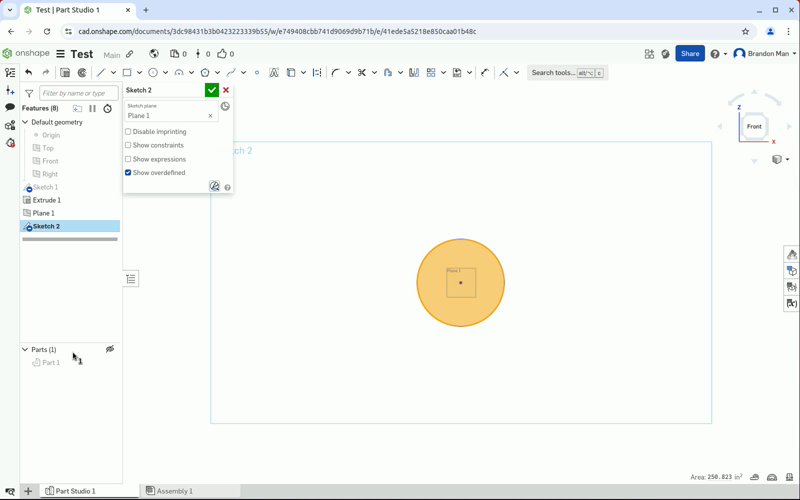
key(shift+y)
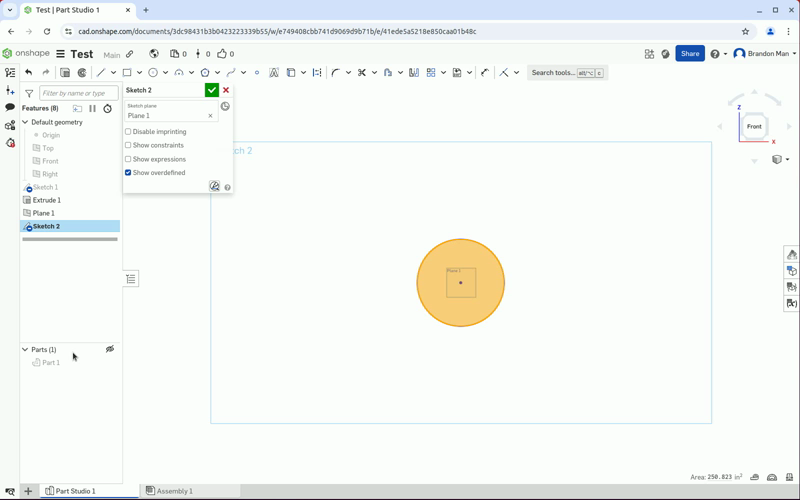
key(shift+e)
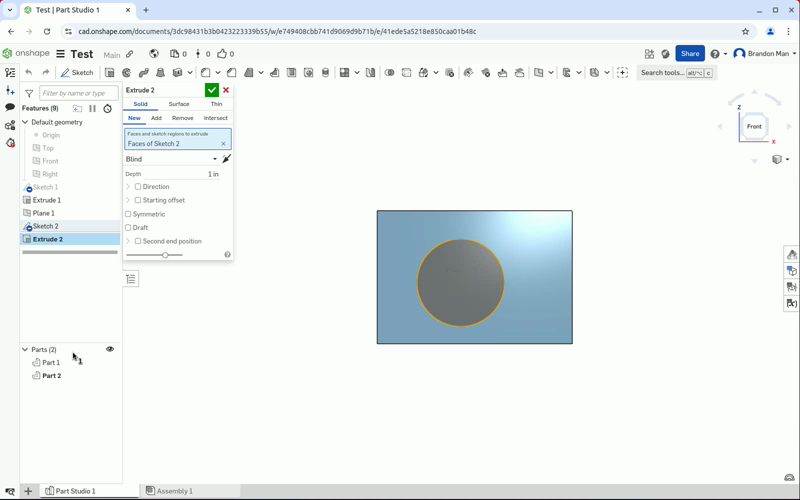
mouse_move(143, 106)
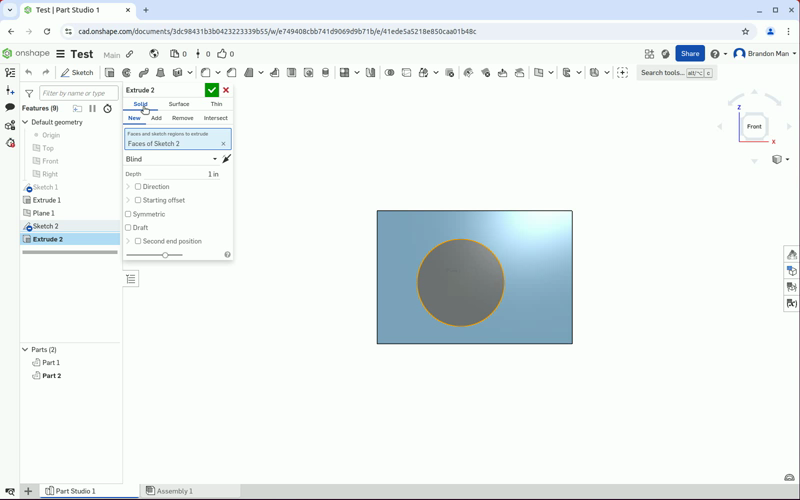
click(143, 106)
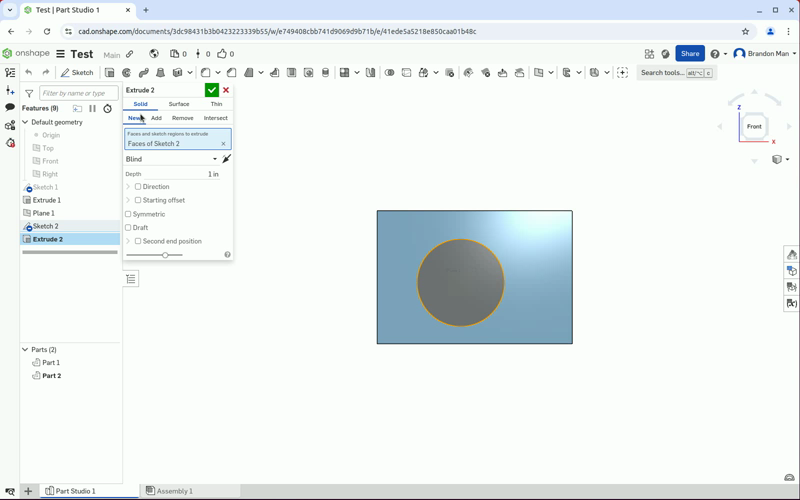
mouse_move(137, 120)
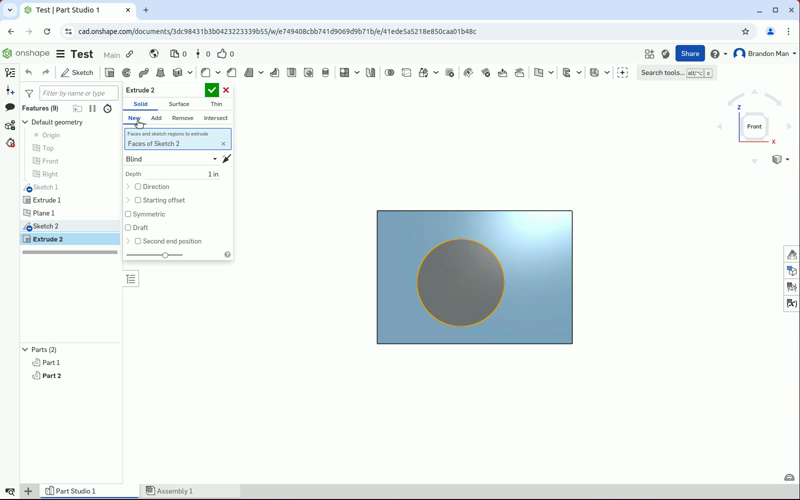
click(137, 120)
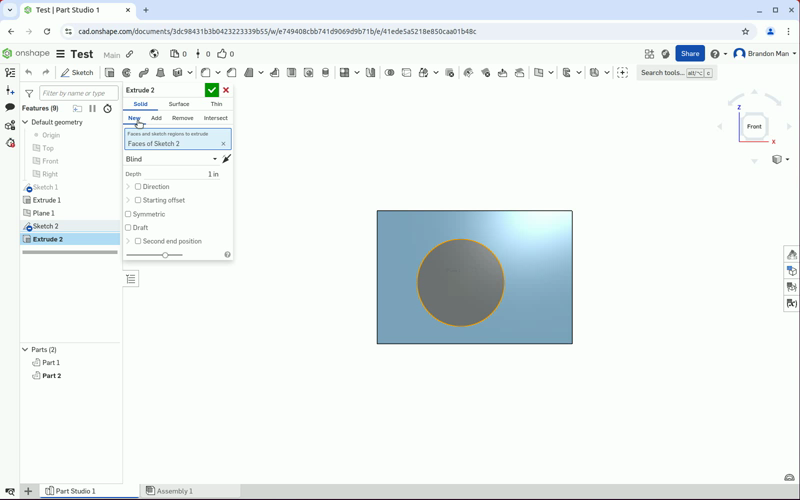
key(tab, 4)
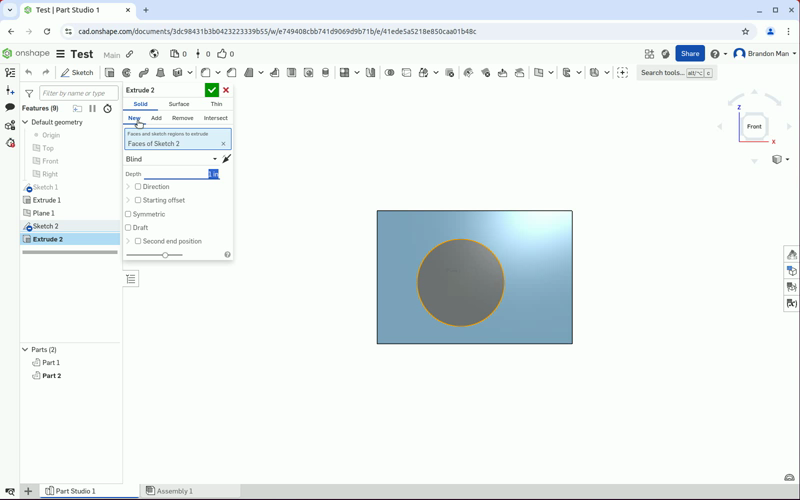
text(10.832)
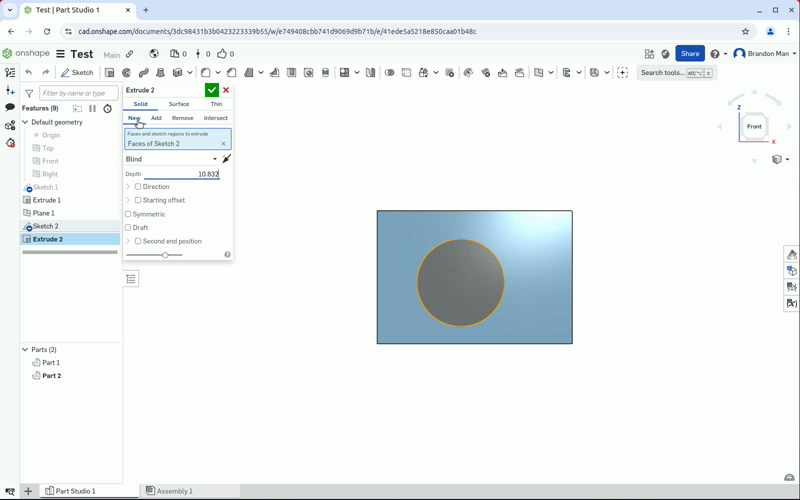
key(enter)
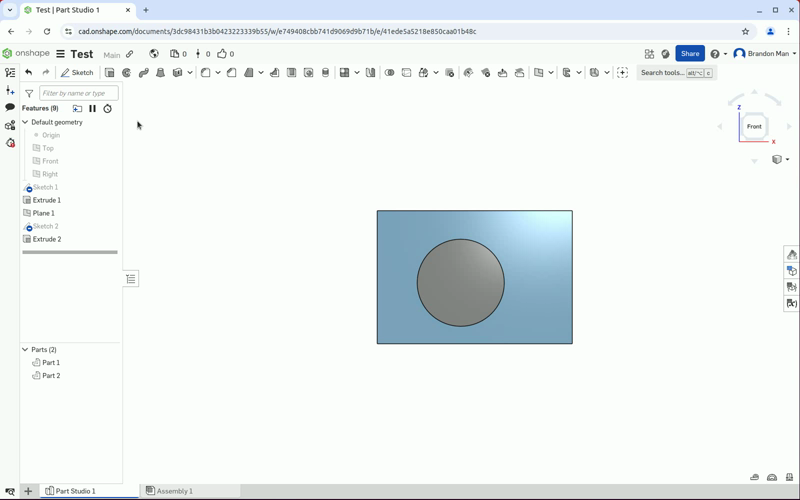
key(shift+h)
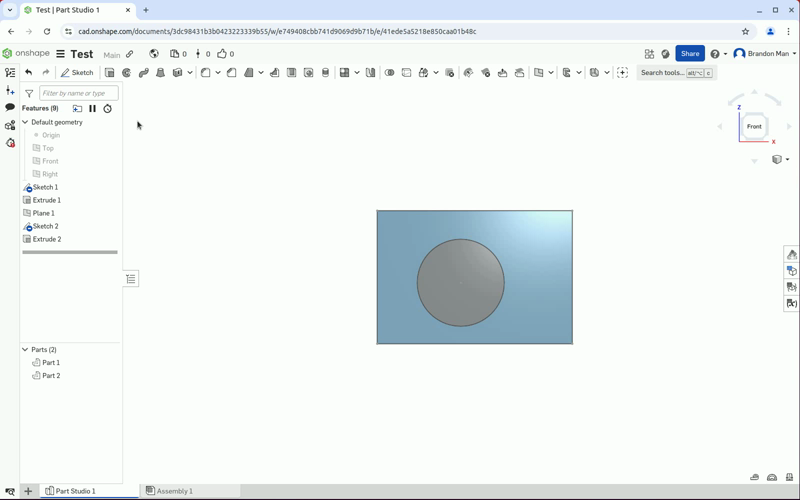
key(shift+h)
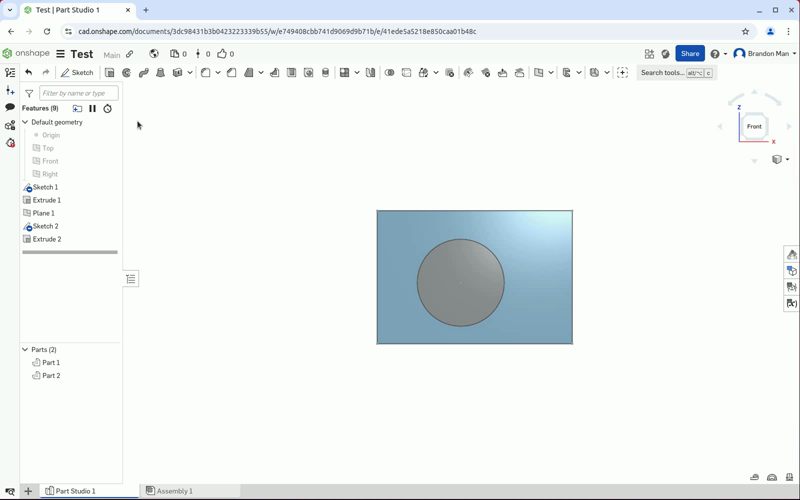
key(shift+7)
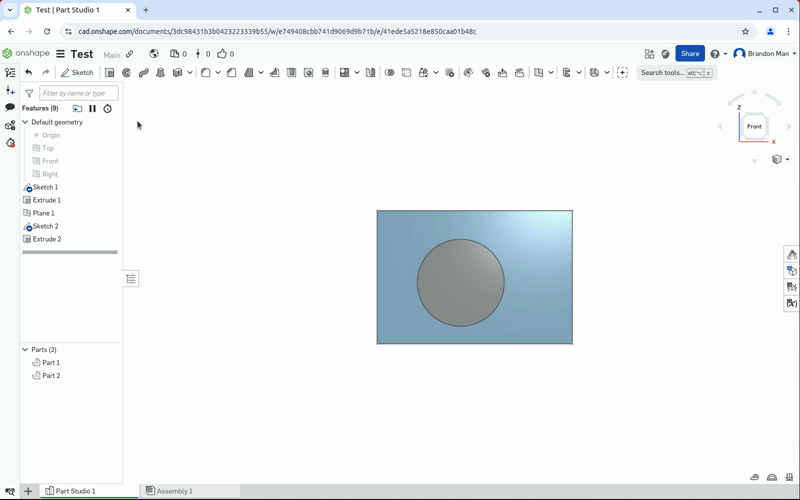
key(left, 2)
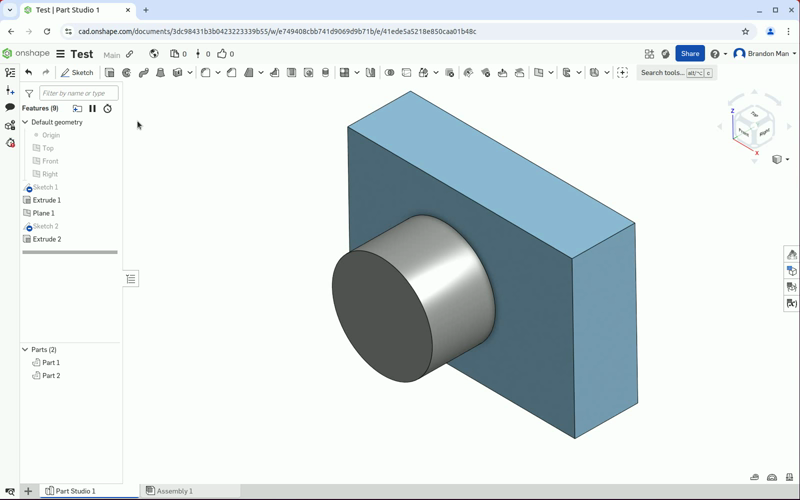
key(down, 2)
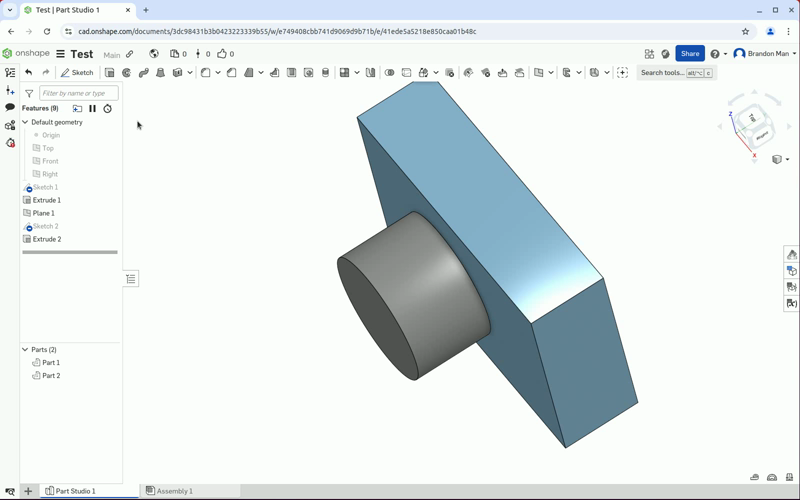
key(up, 2)
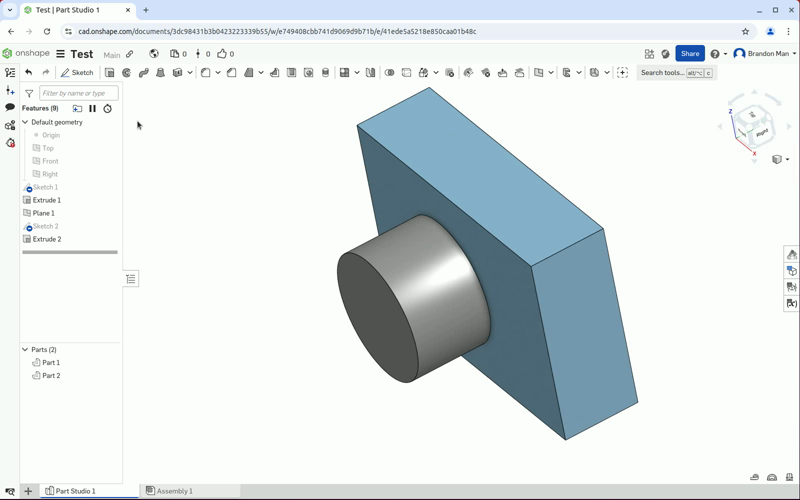
key(right, 2)
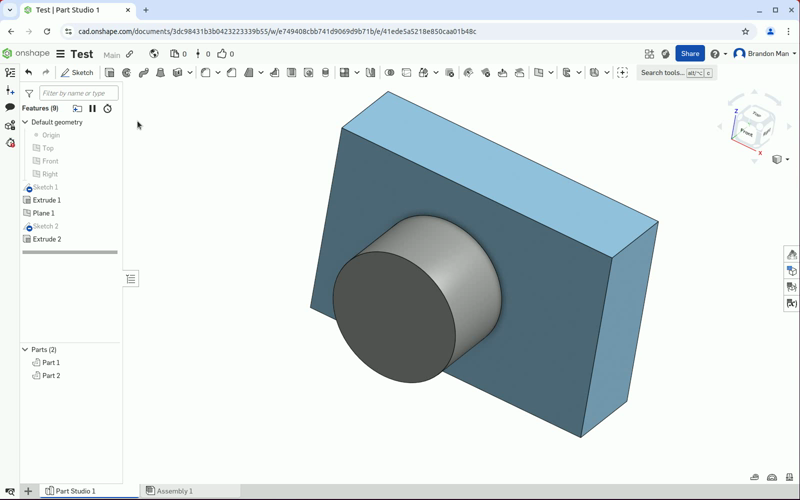
mouse_move(73, 189)
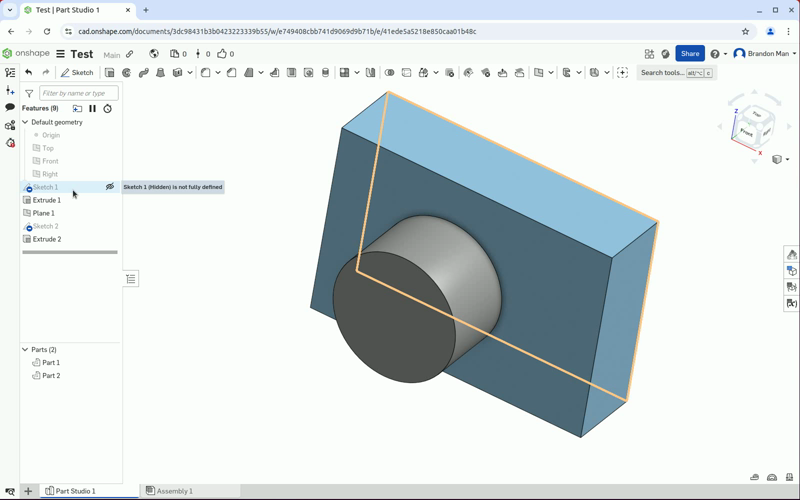
click(73, 189)